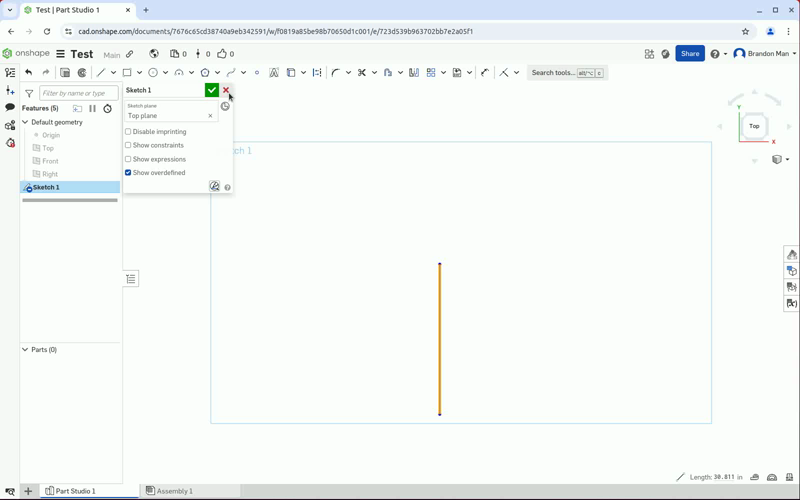
key(shift+h)
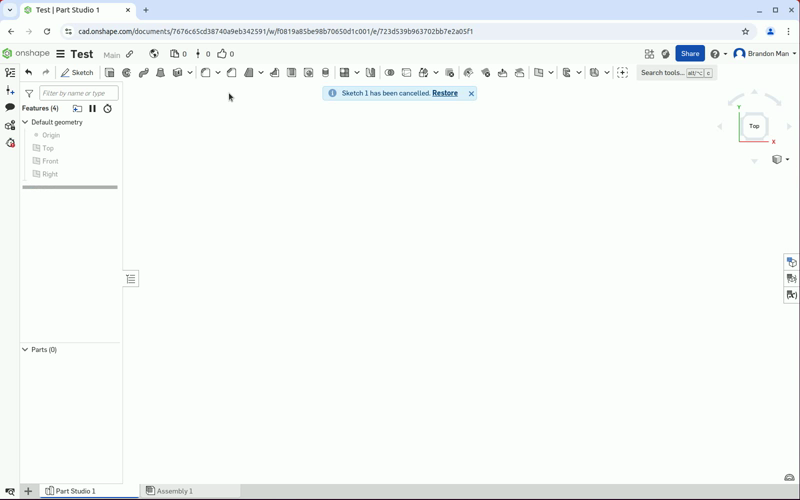
mouse_move(73, 352)
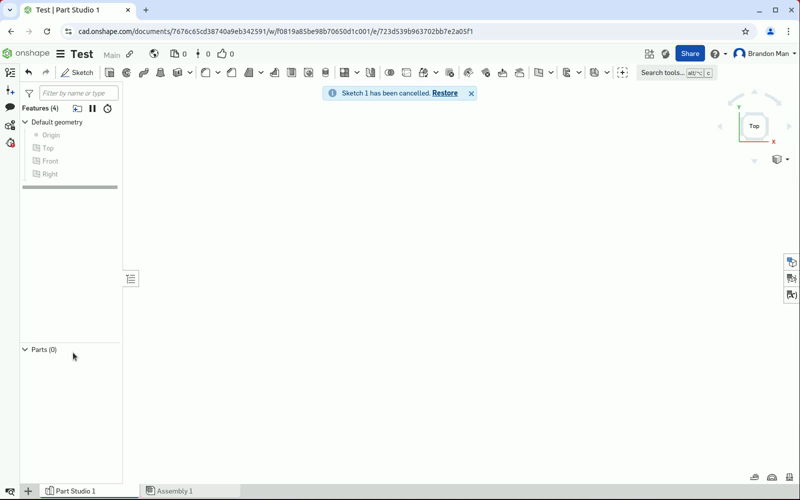
key(y)
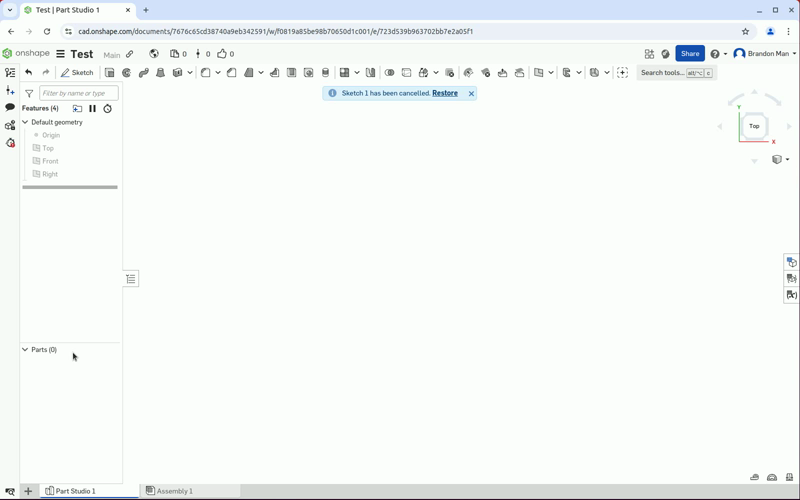
key(shift+p)
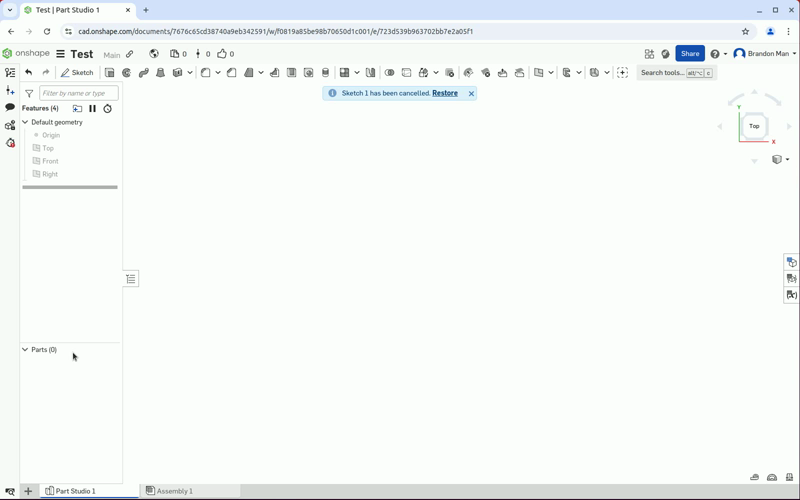
key(space)
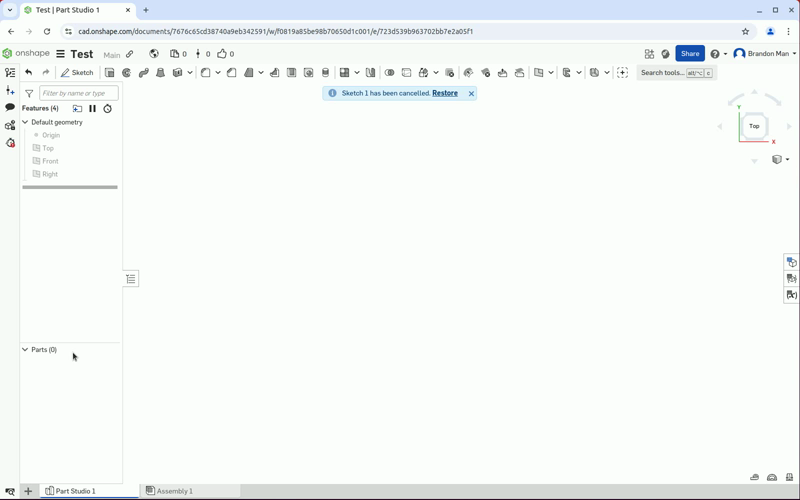
key_down(shift)
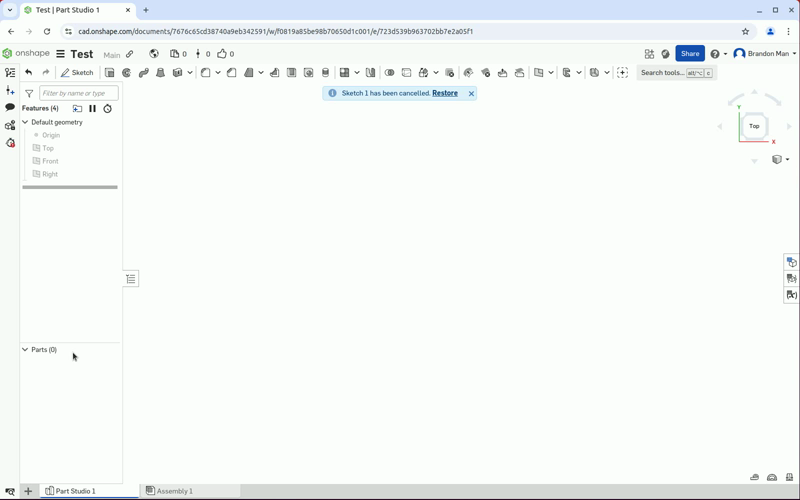
key(up)
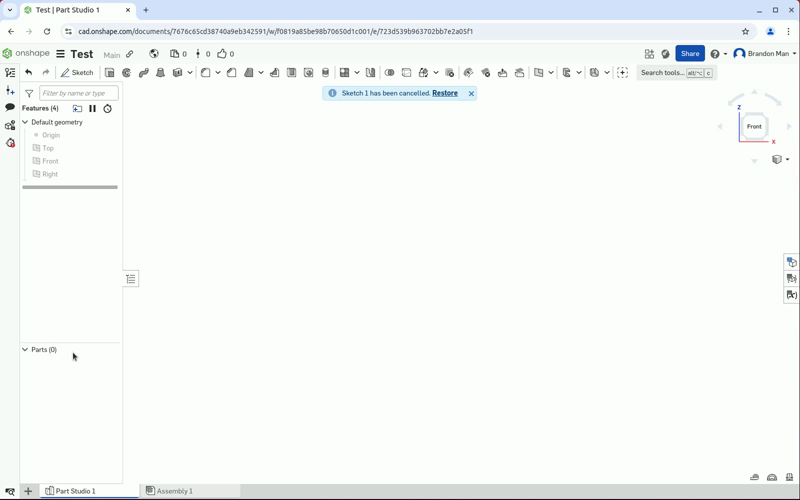
key_up(shift)
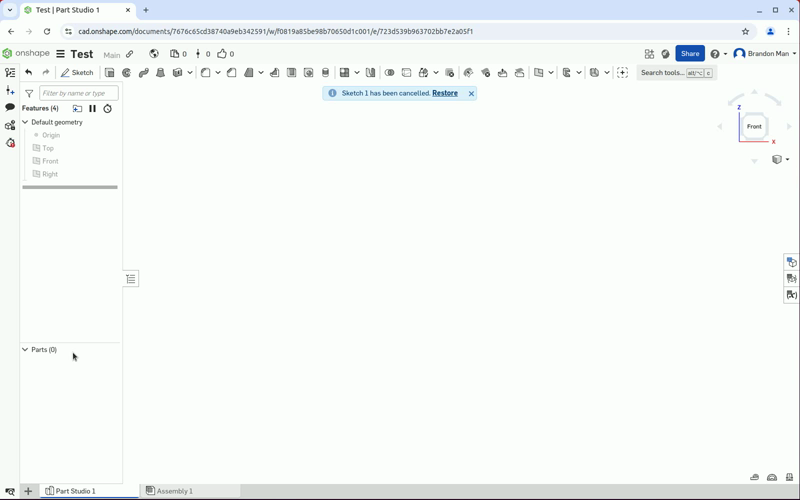
key(space)
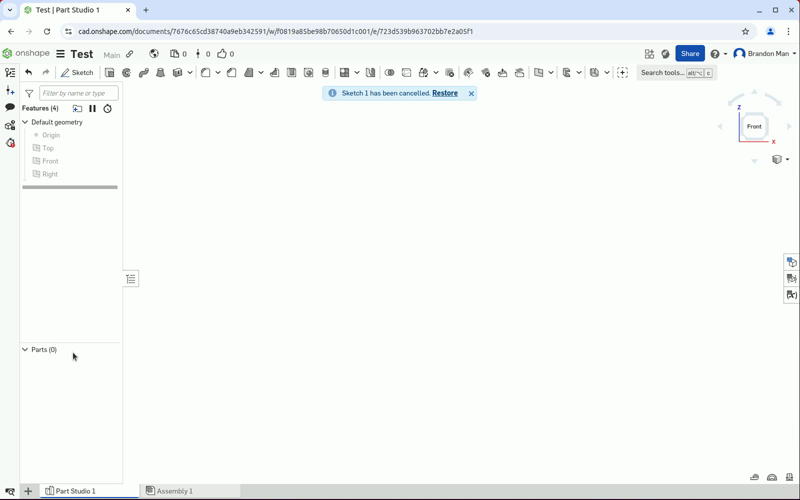
key_down(shift)
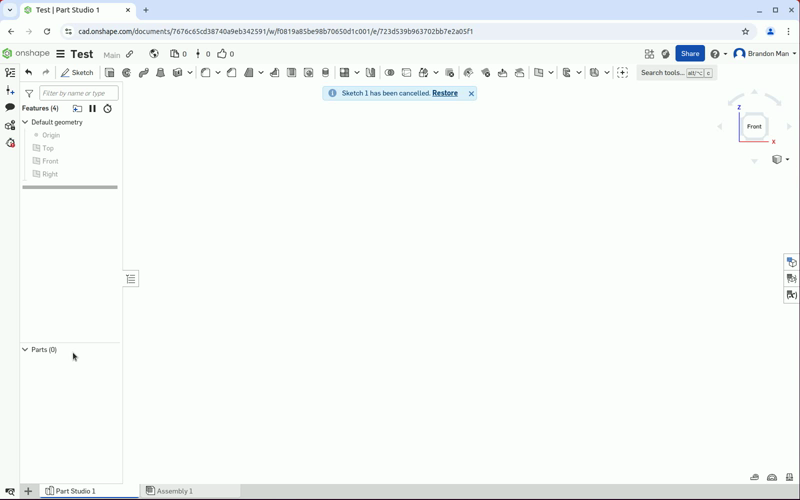
key(left)
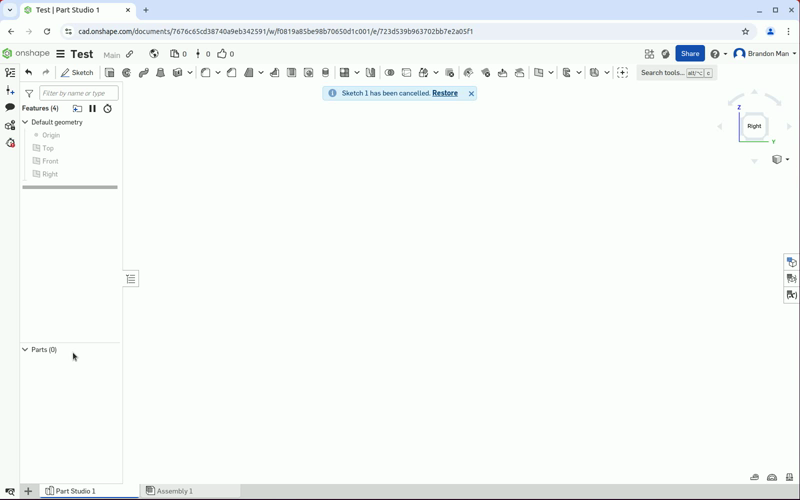
key_up(shift)
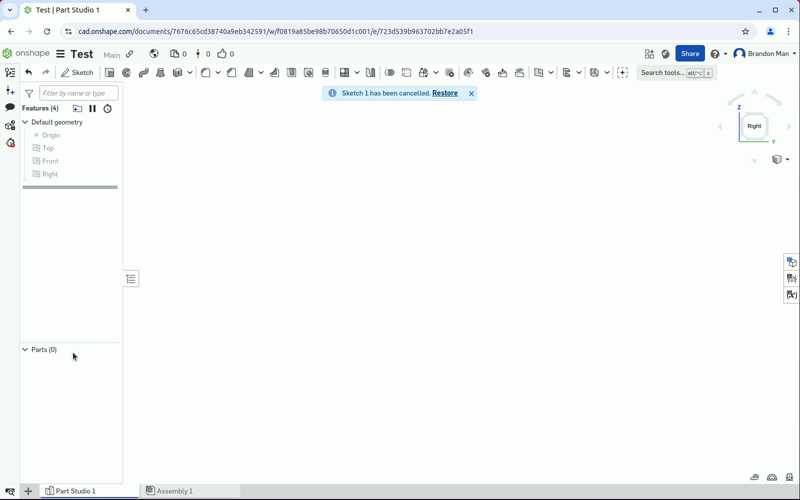
mouse_move(73, 352)
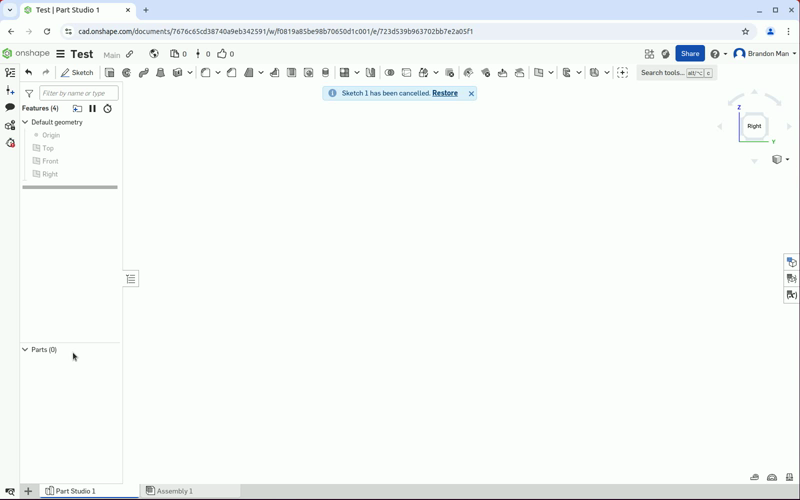
key(shift+y)
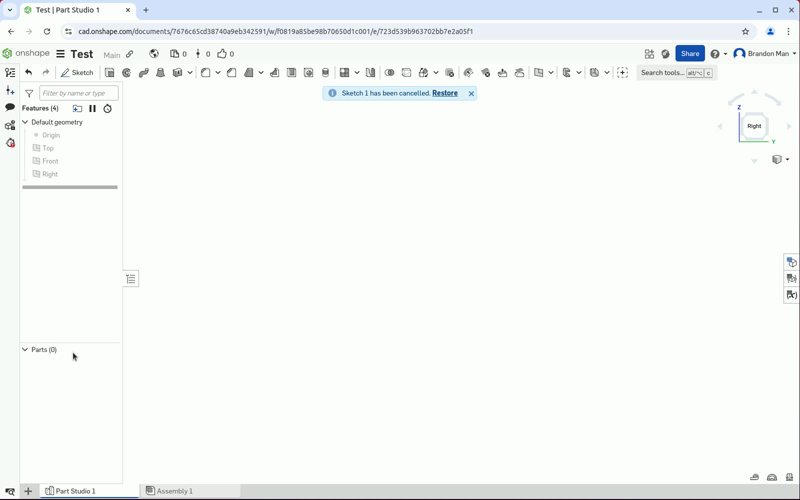
key(shift+s)
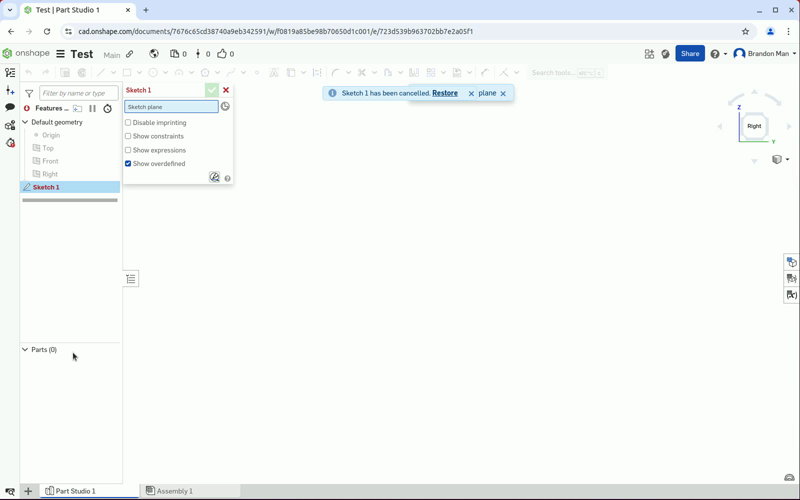
mouse_move(73, 176)
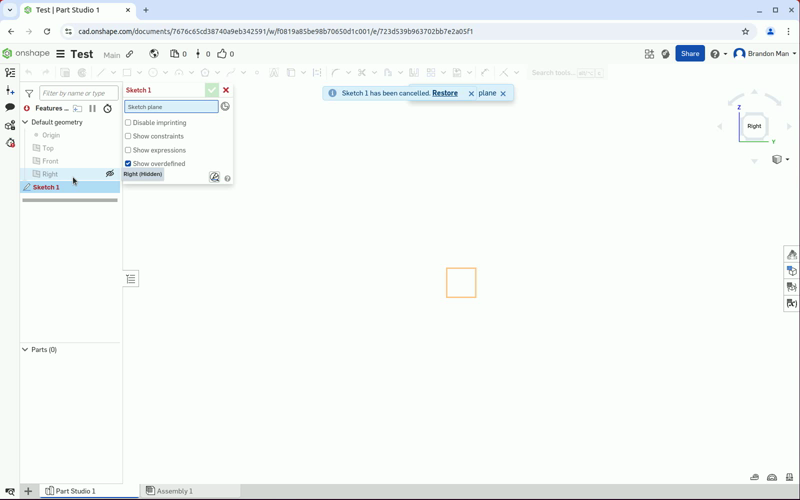
click(73, 176)
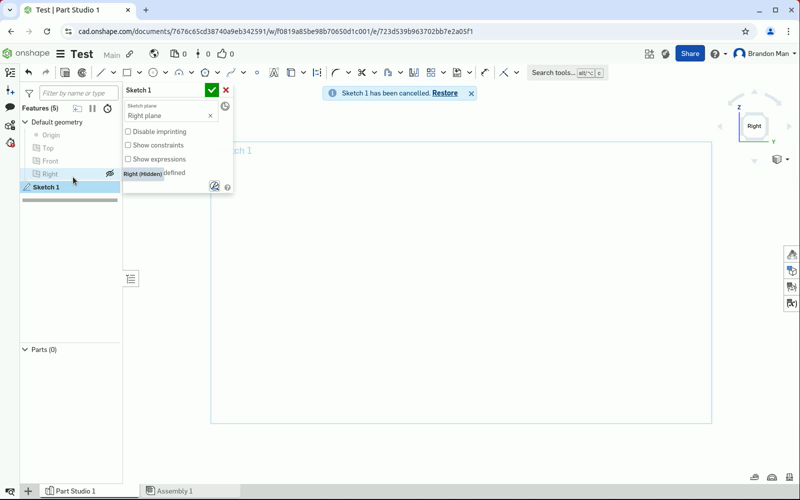
mouse_move(73, 352)
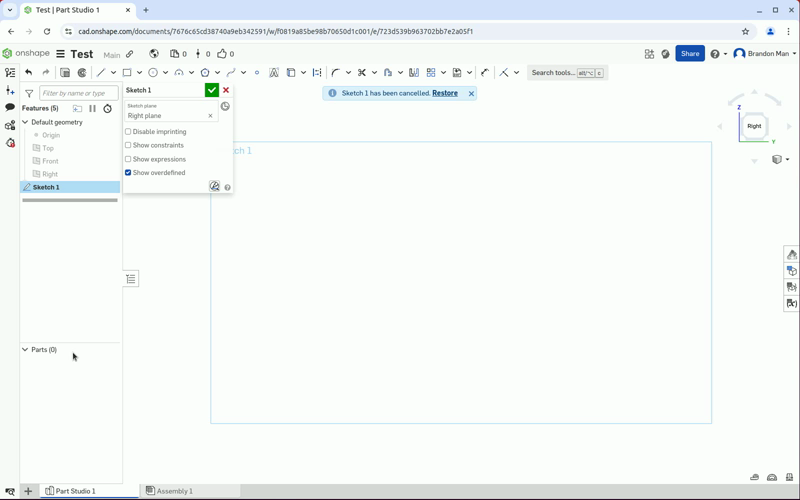
key(y)
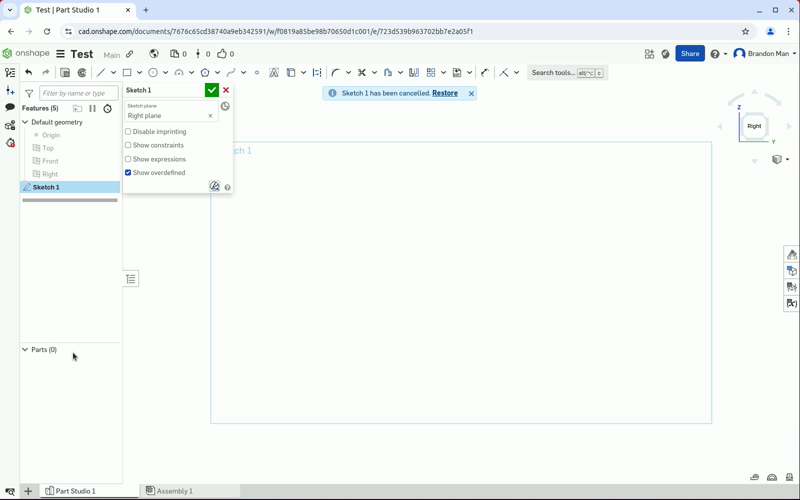
key(l)
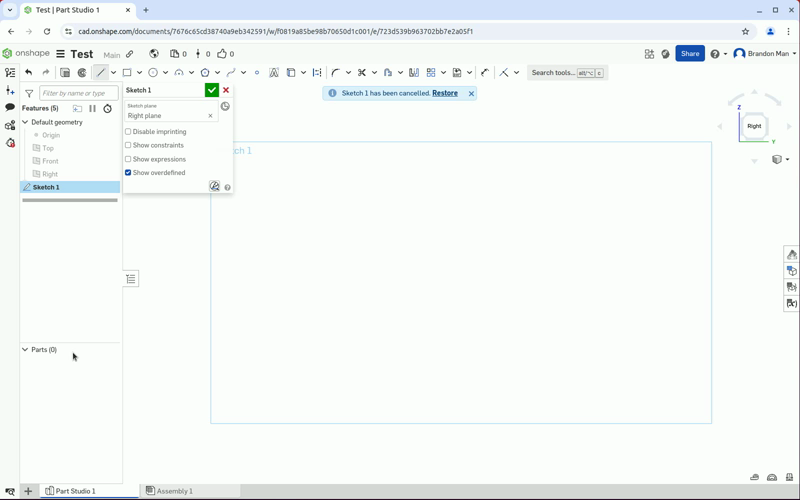
key_down(shift)
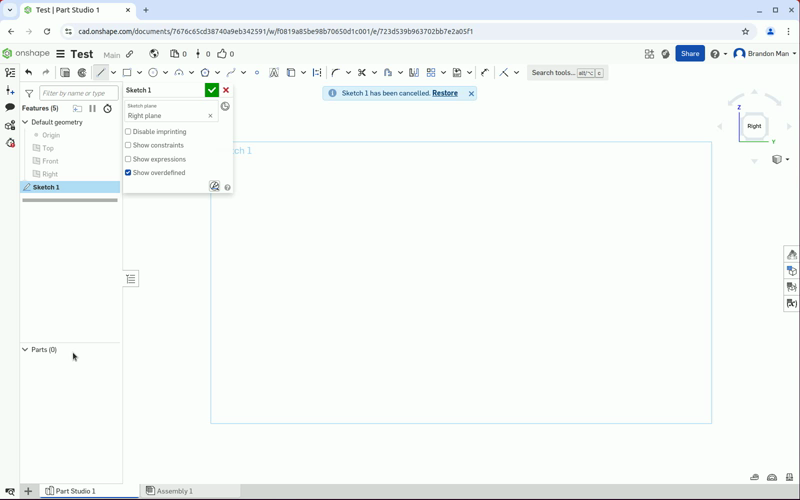
mouse_move(406, 395)
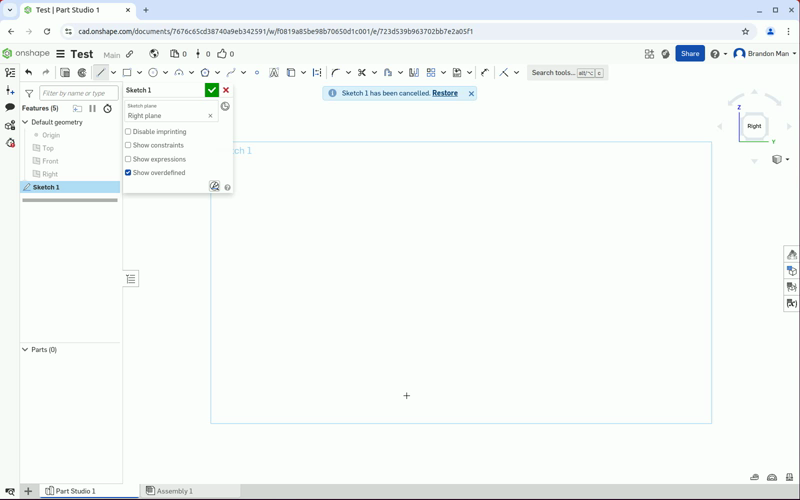
click(406, 395)
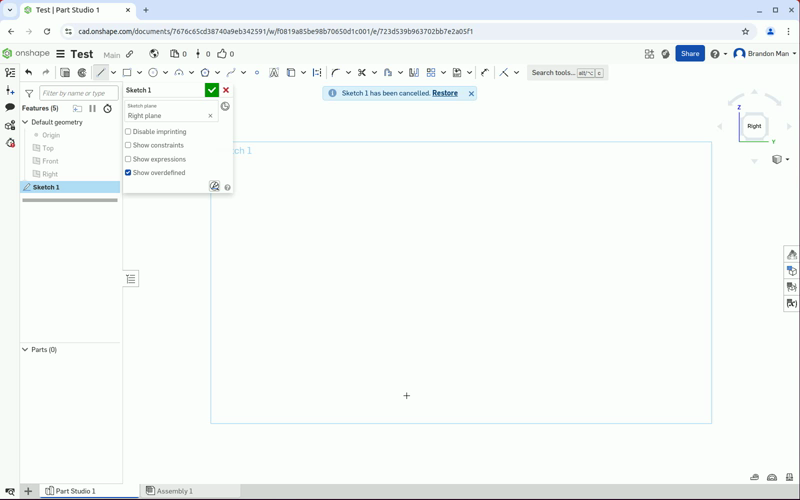
key_up(shift)
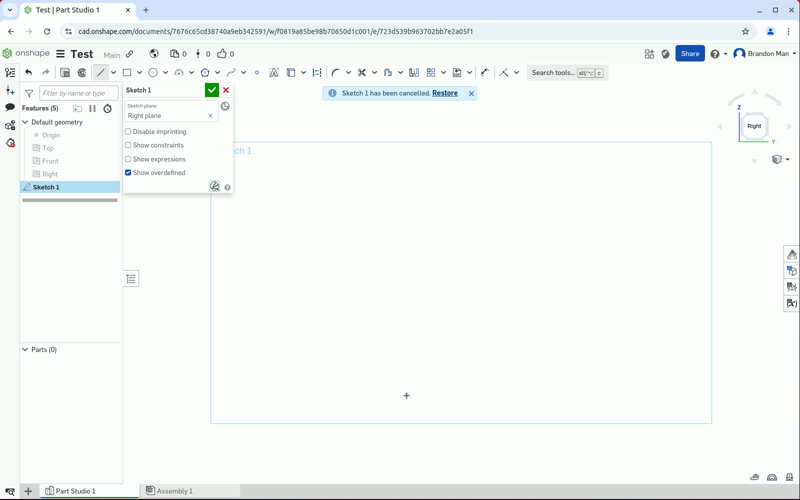
key_down(shift)
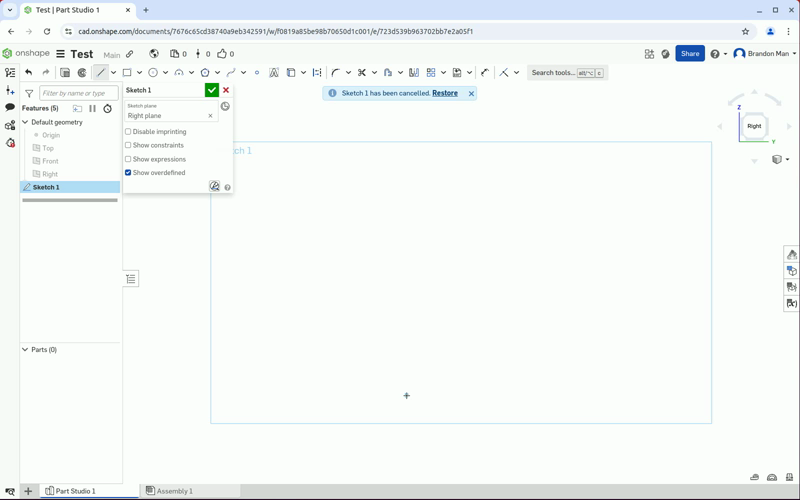
mouse_move(436, 395)
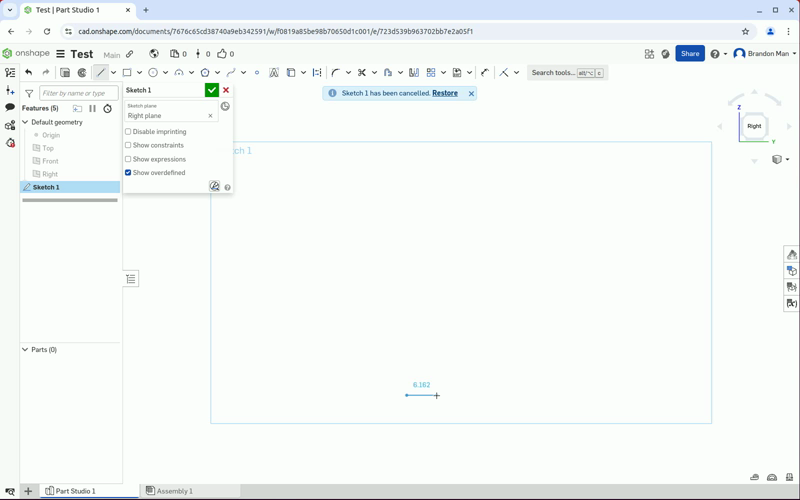
mouse_move(460, 395)
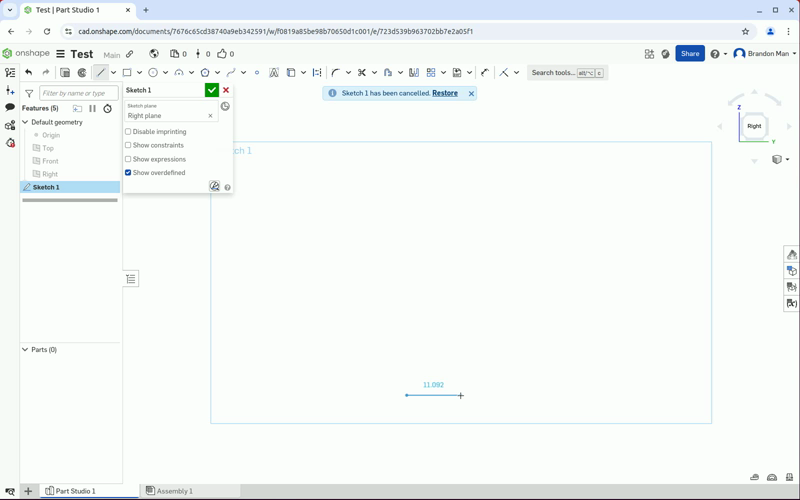
click(460, 395)
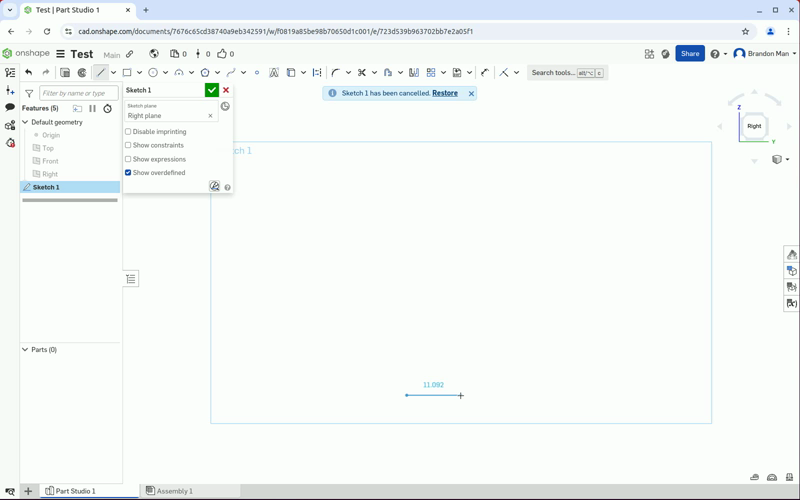
key_up(shift)
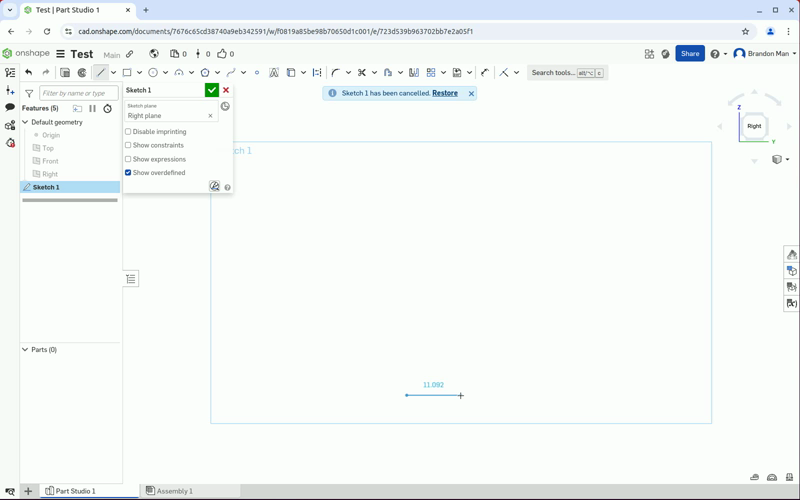
key_down(shift)
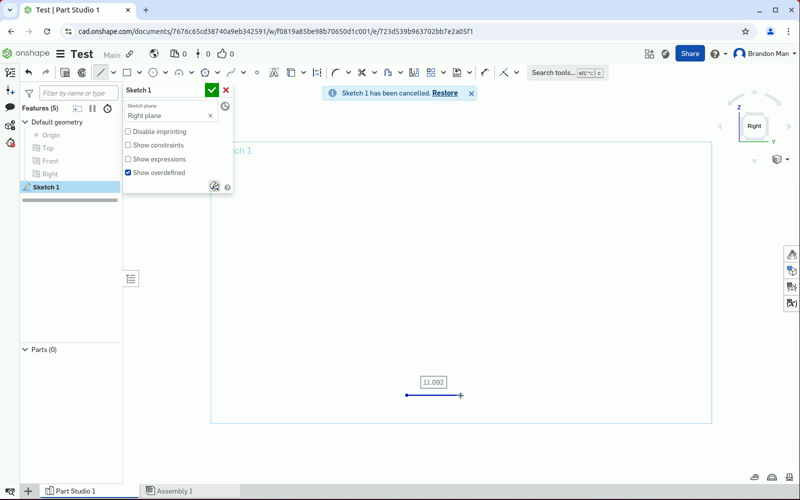
mouse_move(460, 294)
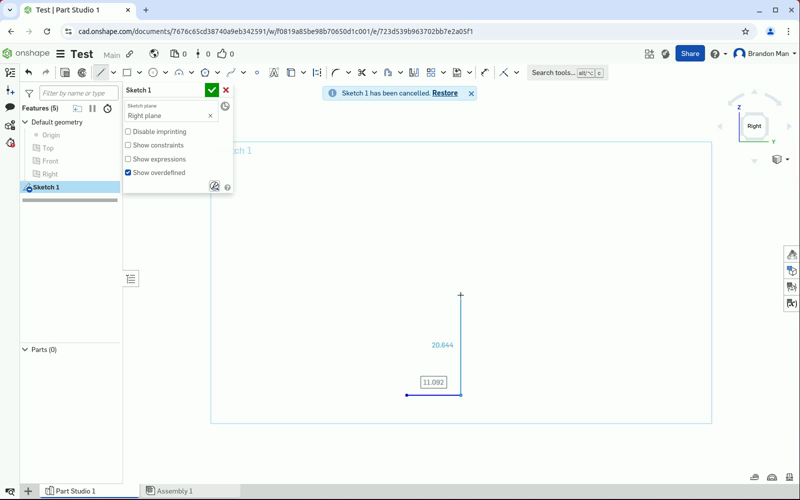
click(460, 294)
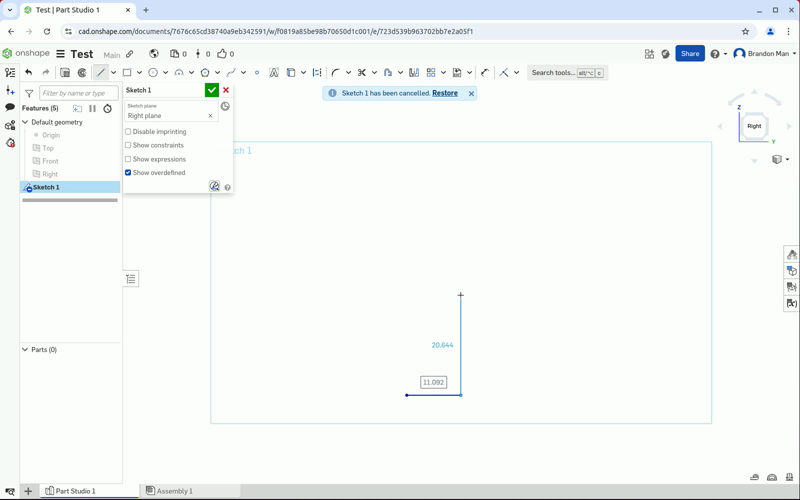
key_up(shift)
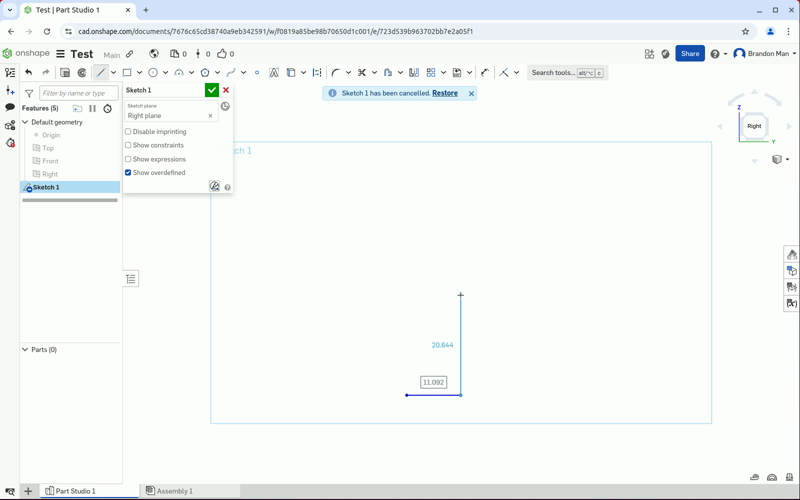
key(esc)
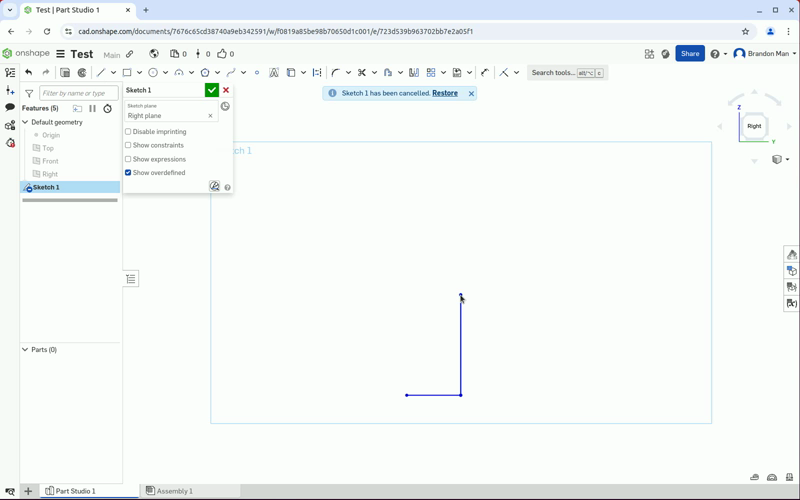
key(a)
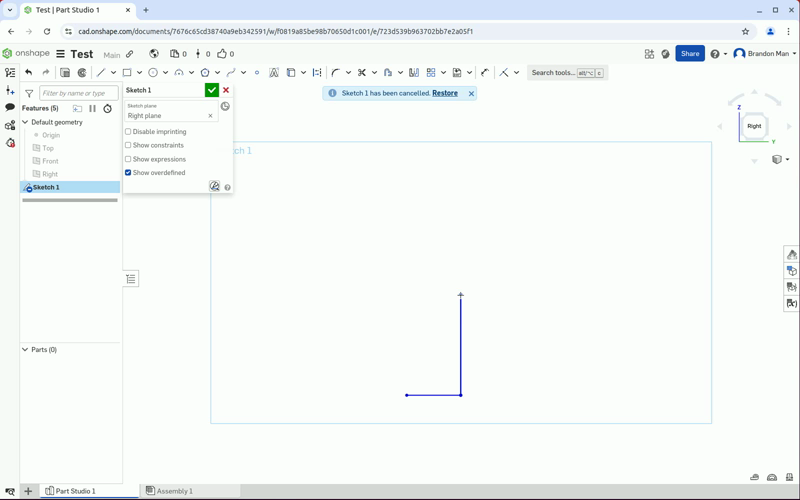
mouse_move(460, 294)
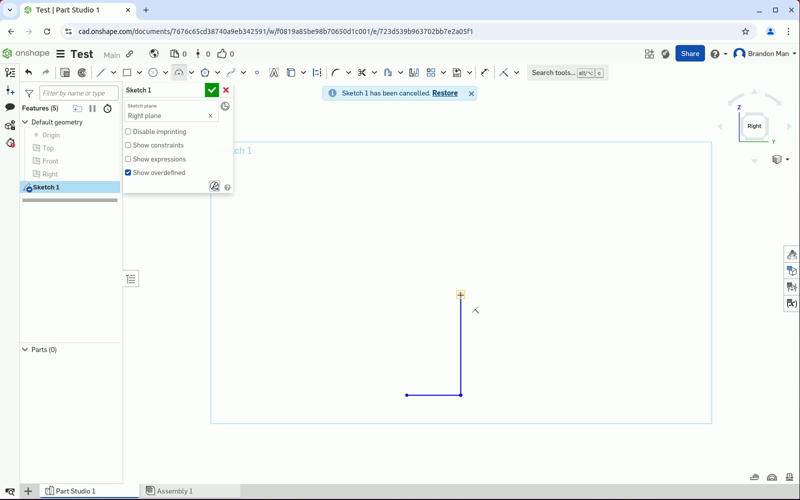
click(460, 294)
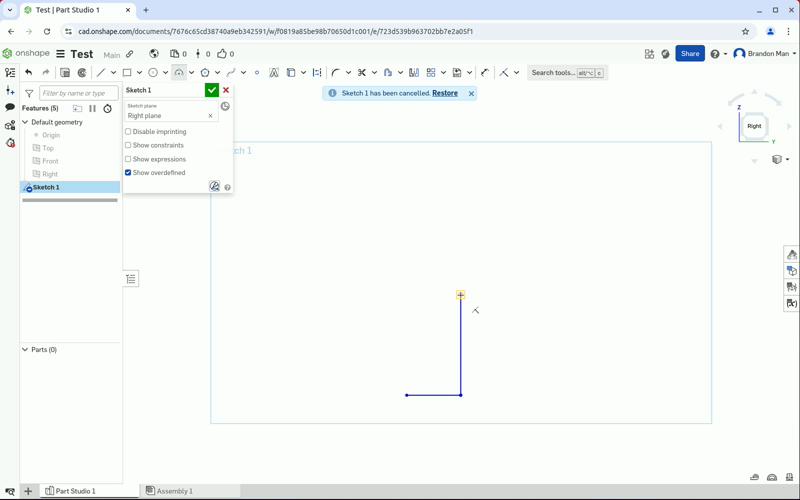
key_down(shift)
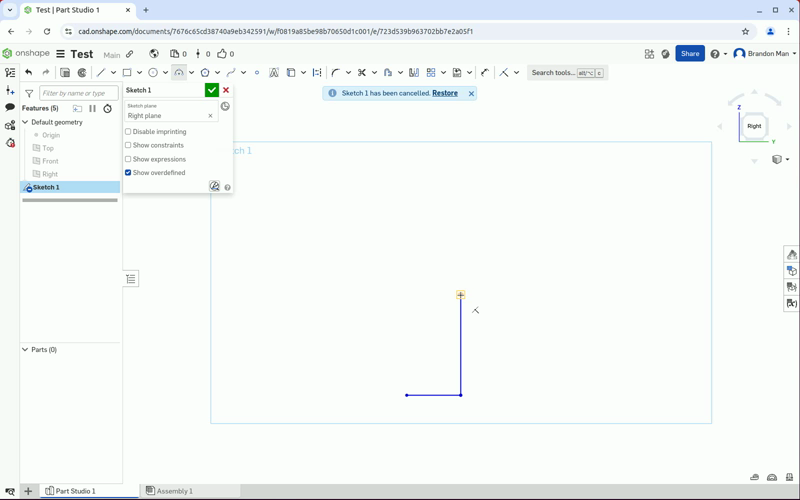
mouse_move(460, 273)
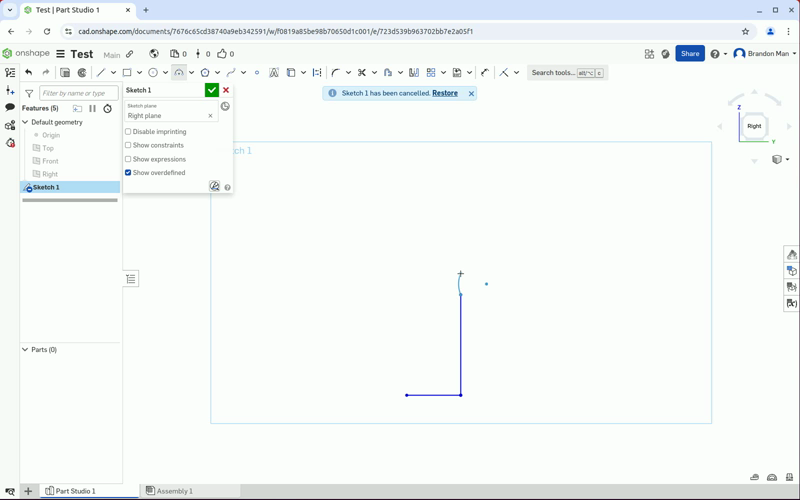
click(460, 273)
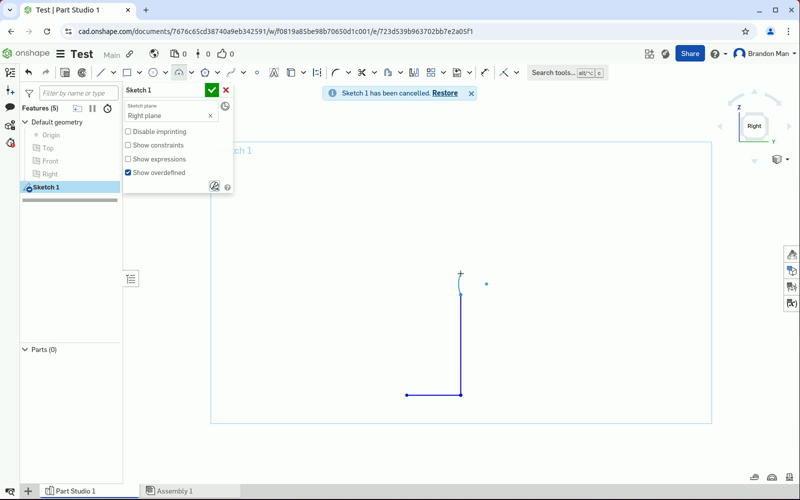
mouse_move(450, 284)
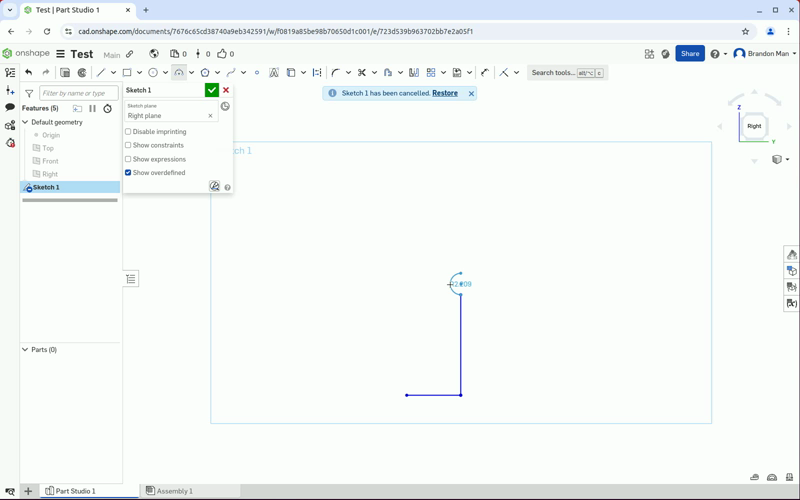
click(450, 284)
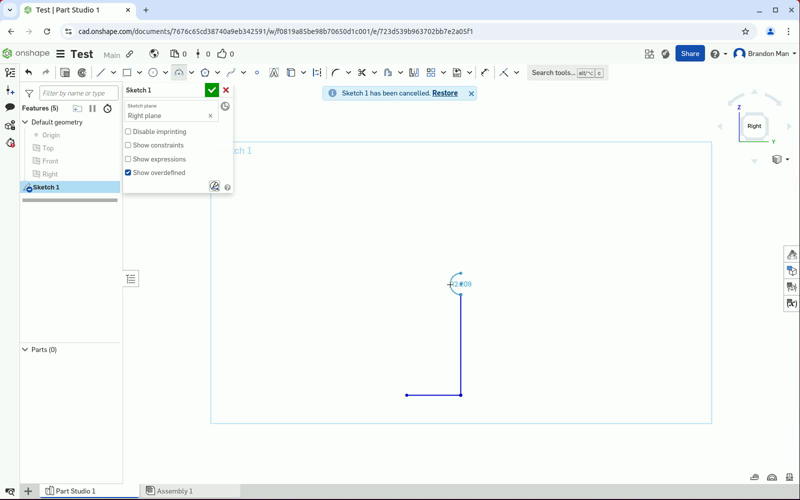
key_up(shift)
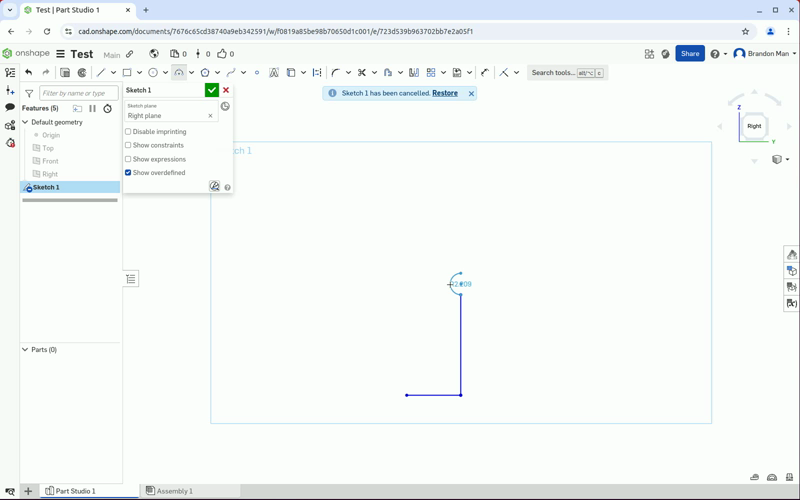
key(esc)
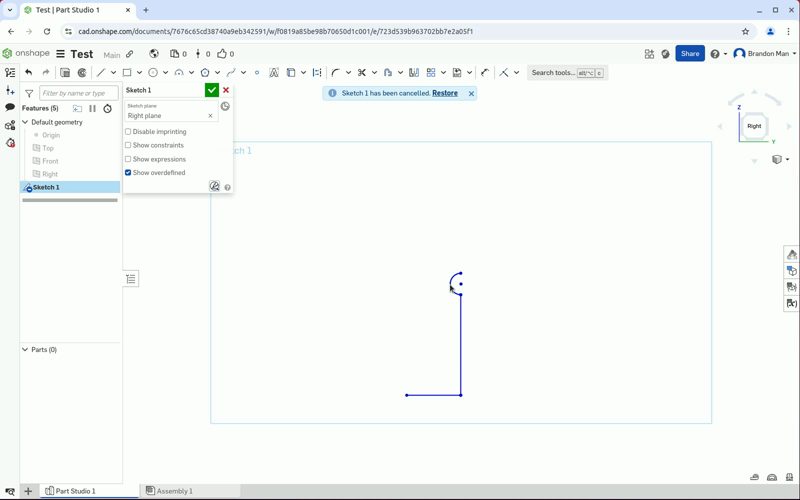
key(l)
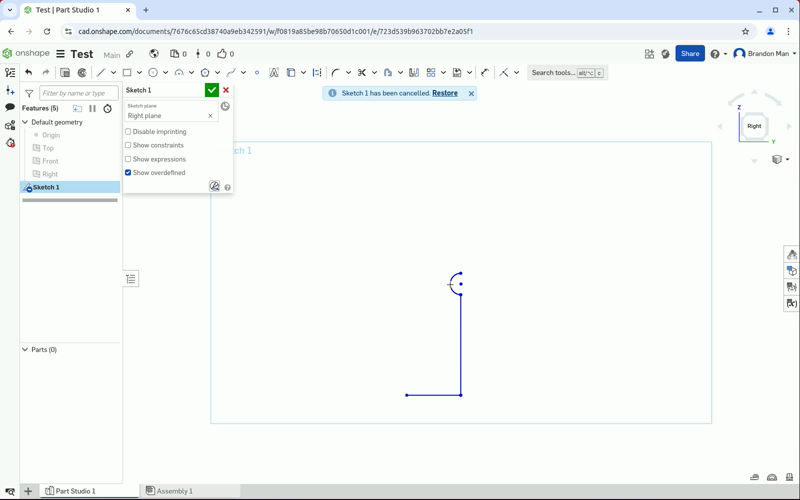
mouse_move(460, 273)
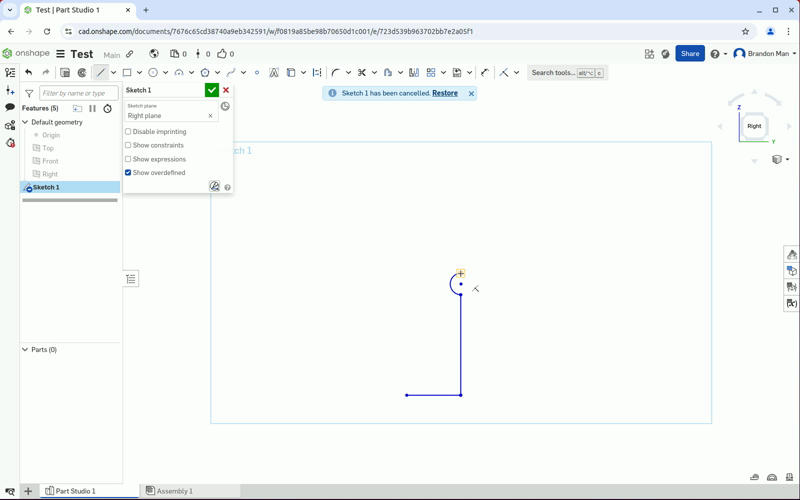
click(460, 273)
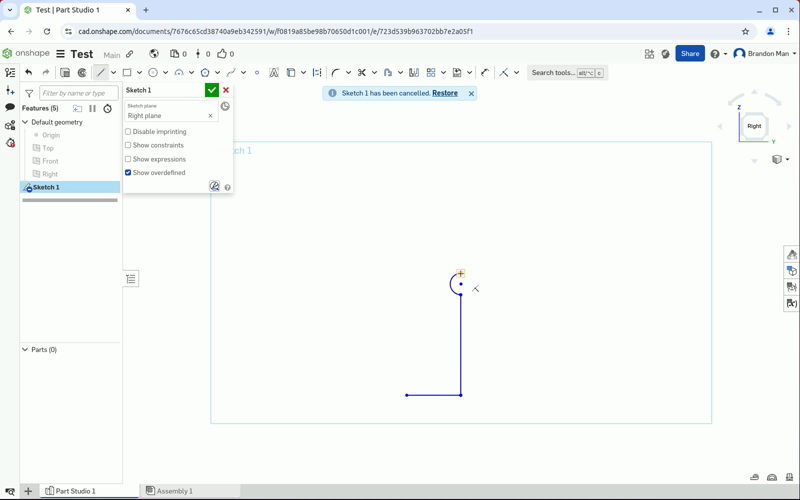
key_down(shift)
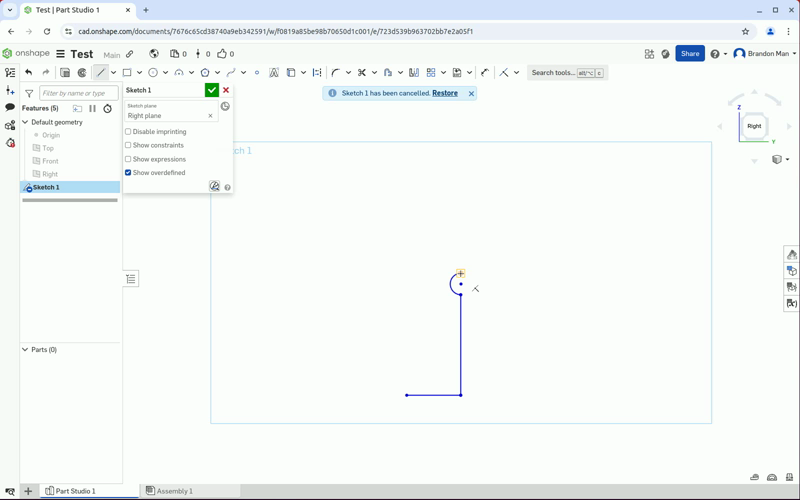
mouse_move(490, 273)
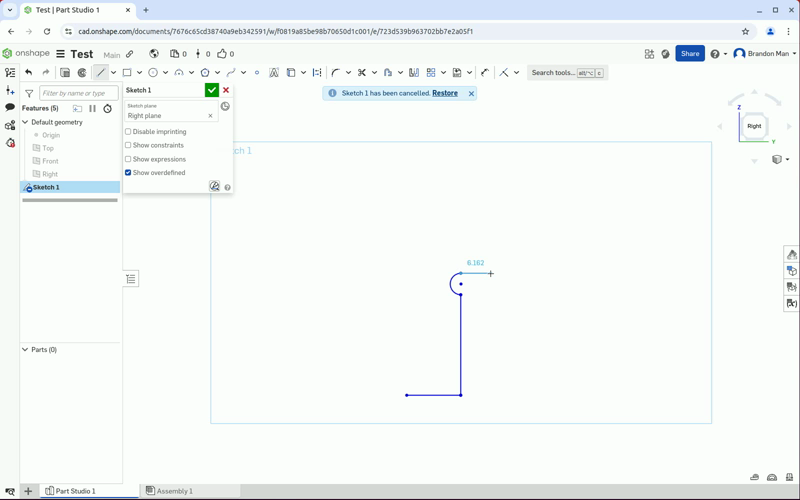
mouse_move(460, 225)
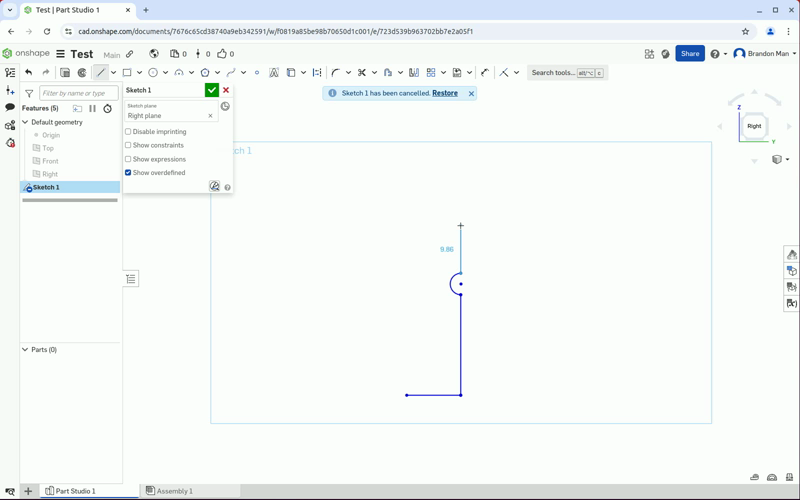
click(460, 225)
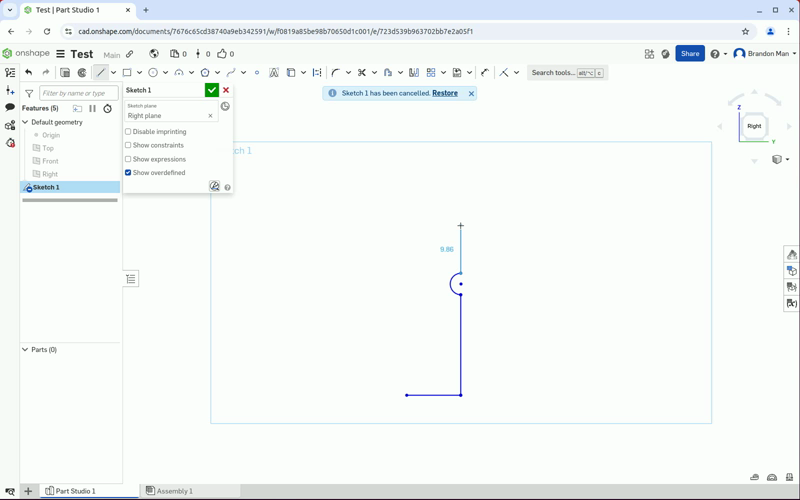
key_up(shift)
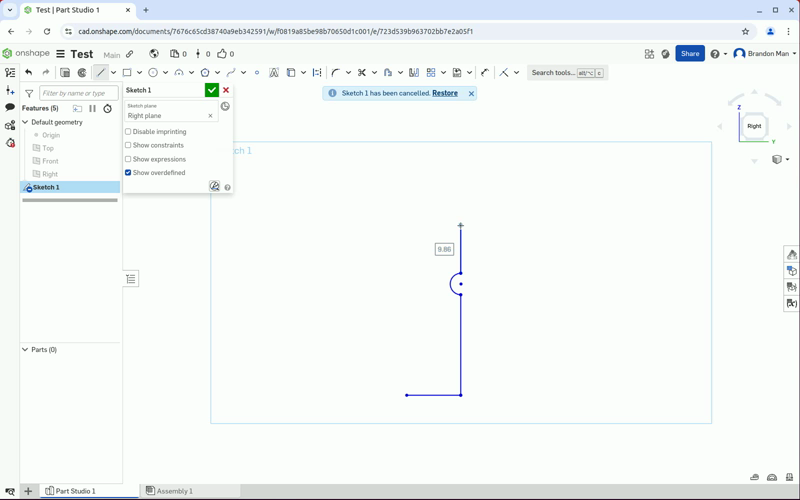
key_down(shift)
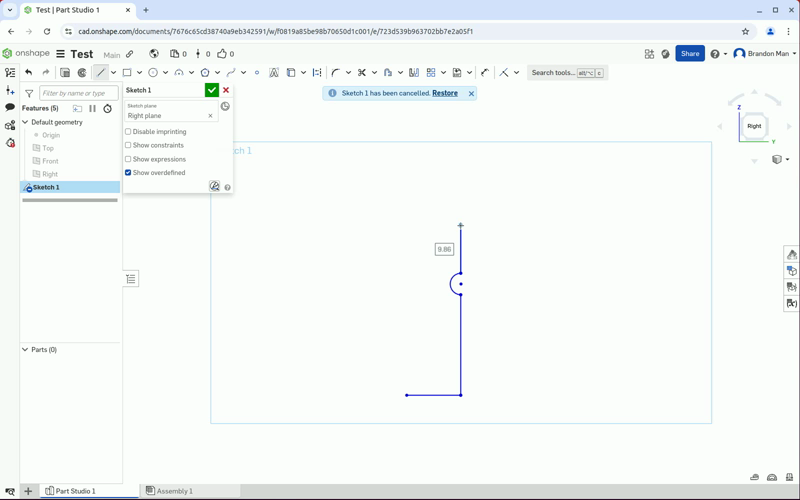
mouse_move(490, 225)
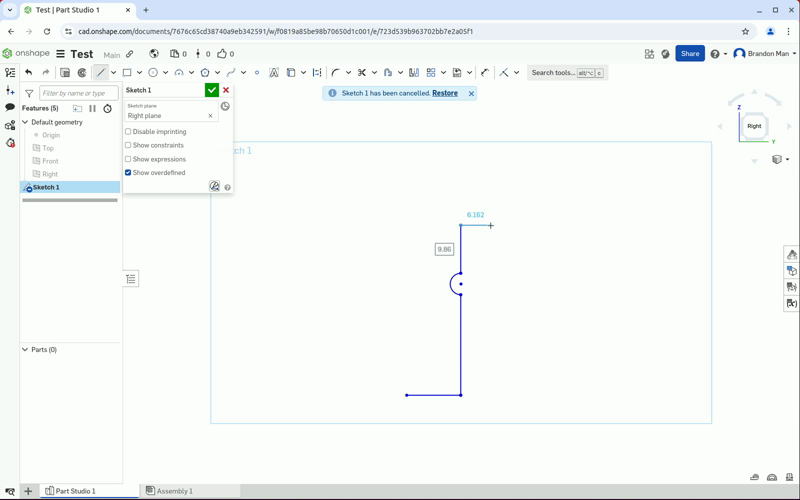
mouse_move(406, 225)
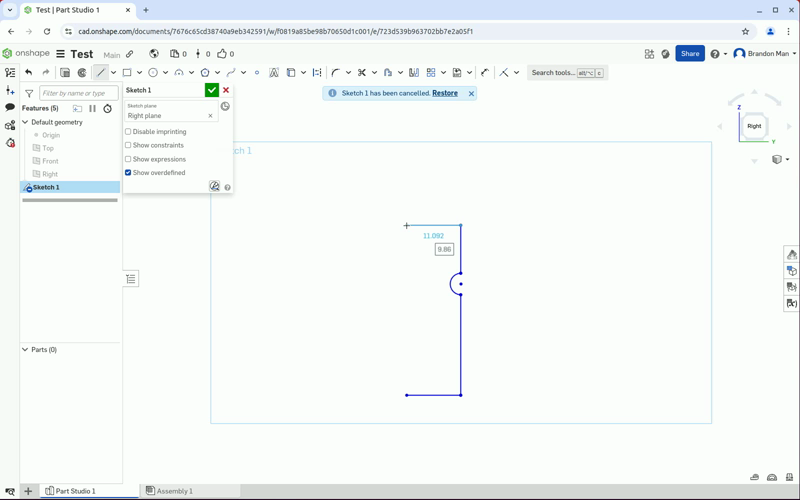
click(406, 225)
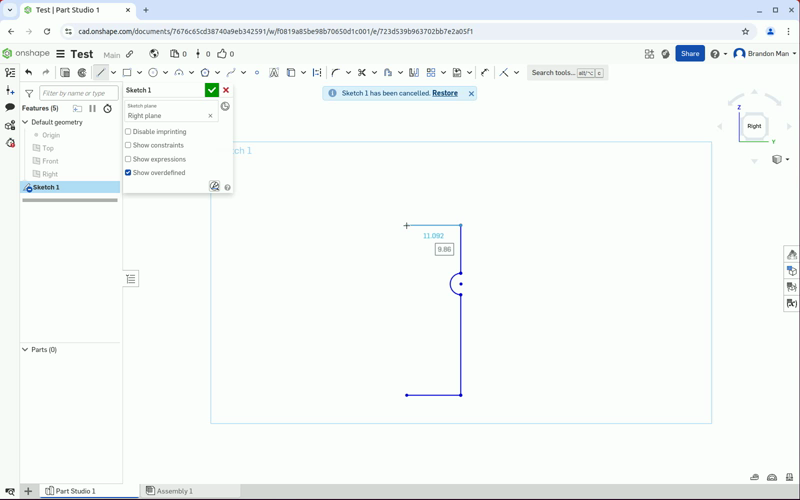
key_up(shift)
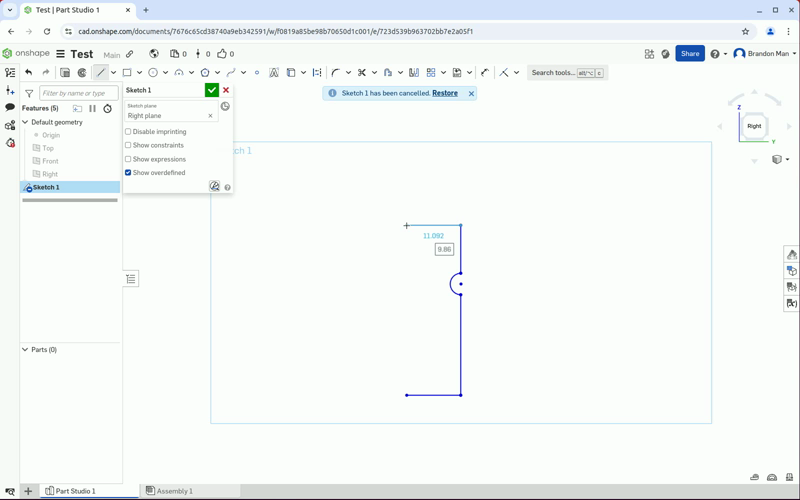
key_down(shift)
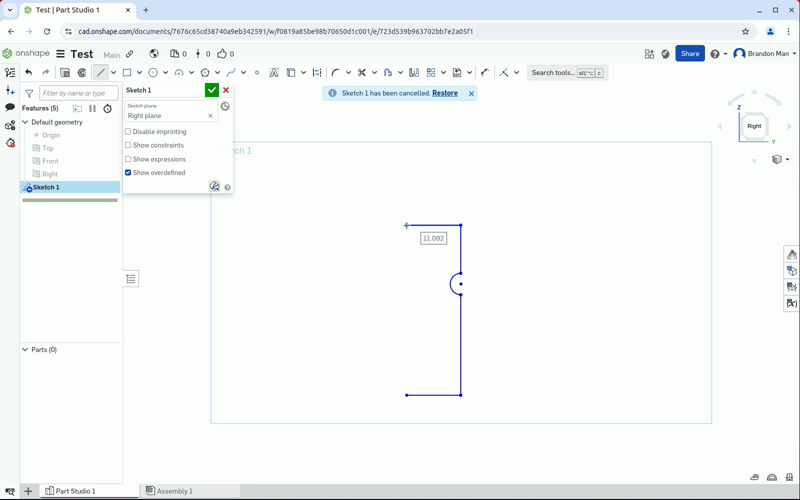
mouse_move(406, 395)
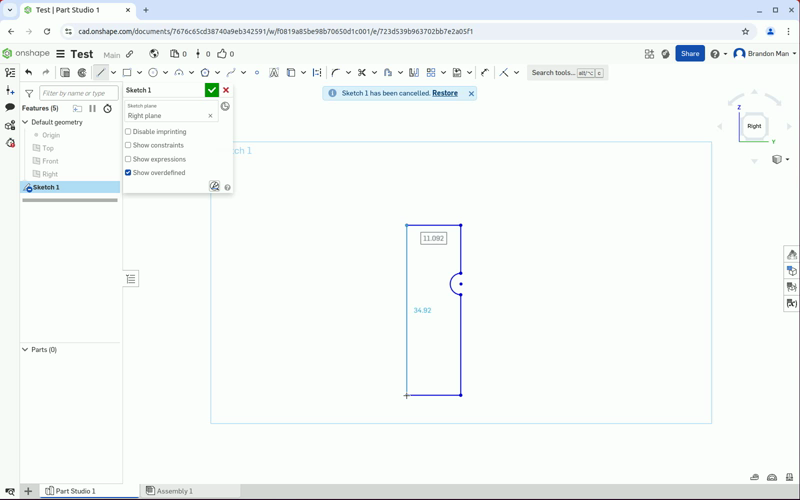
key_up(shift)
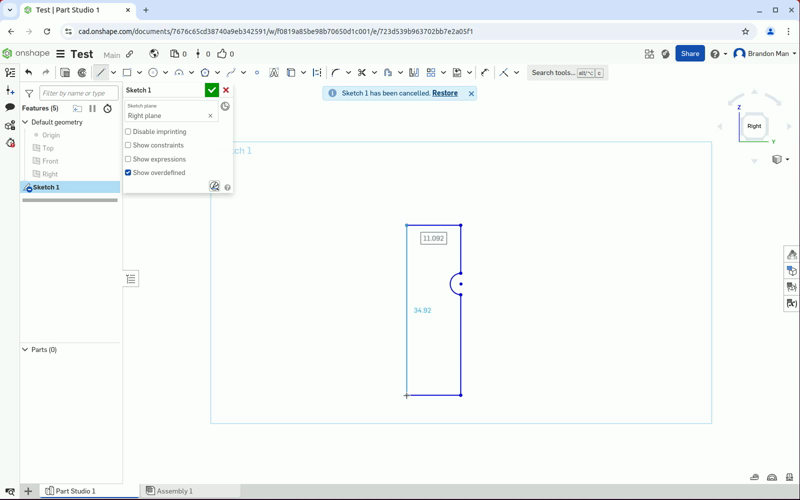
click(406, 395)
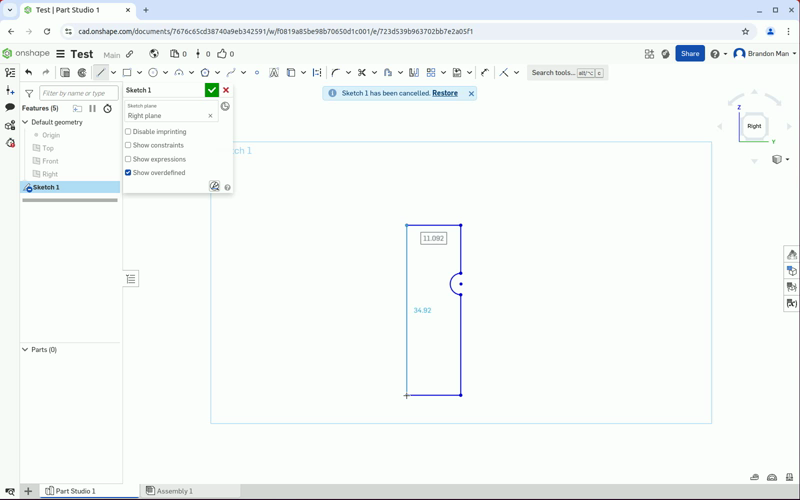
key(esc)
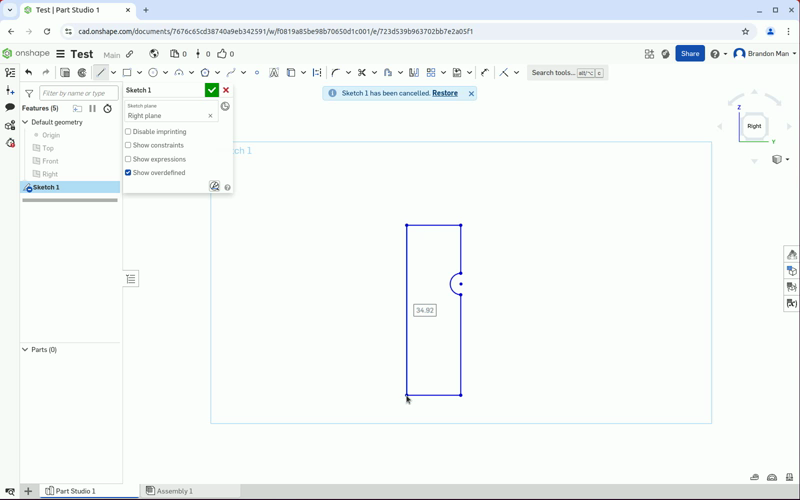
mouse_move(415, 382)
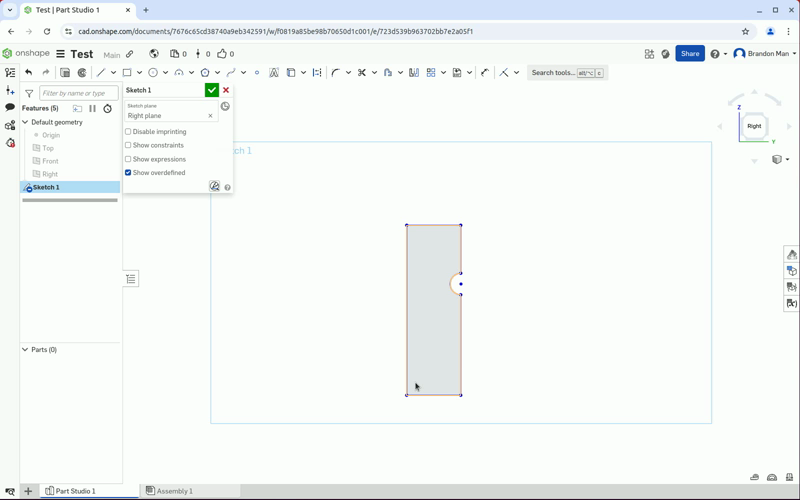
scroll(6)
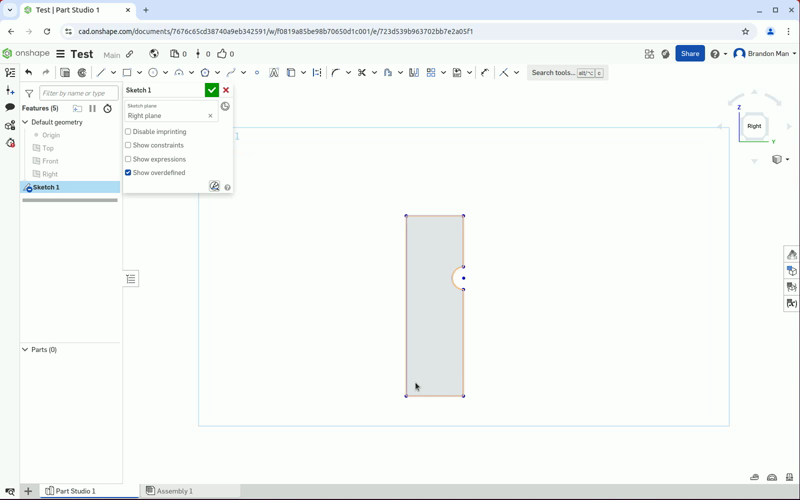
scroll(6)
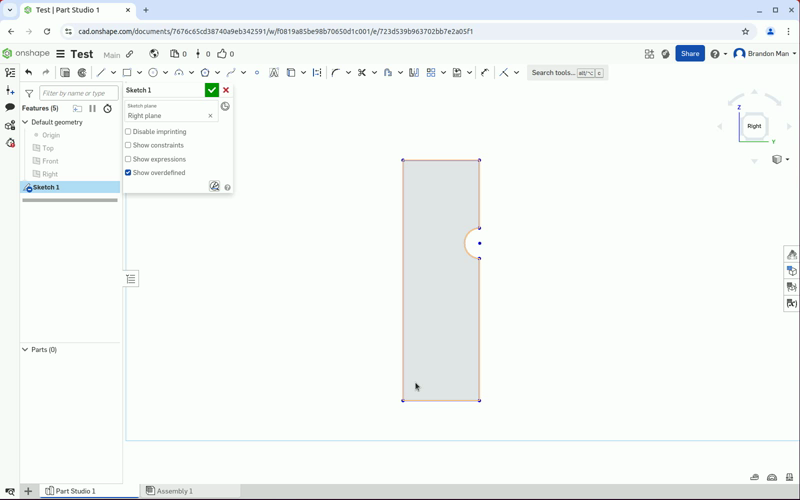
scroll(6)
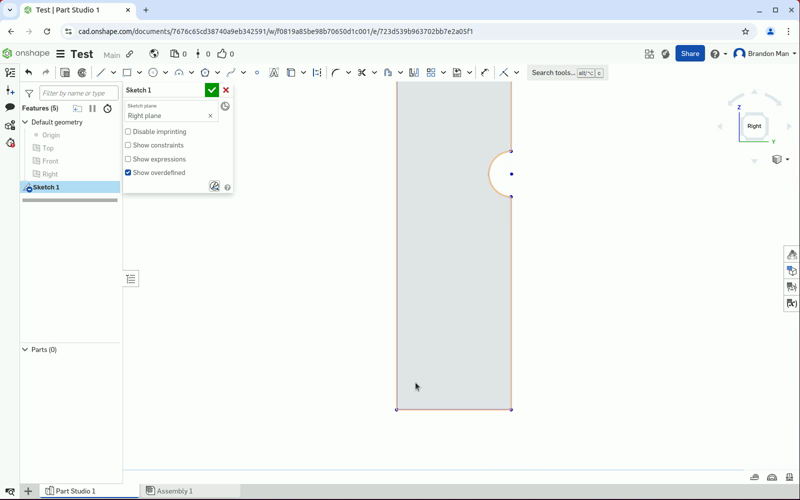
scroll(6)
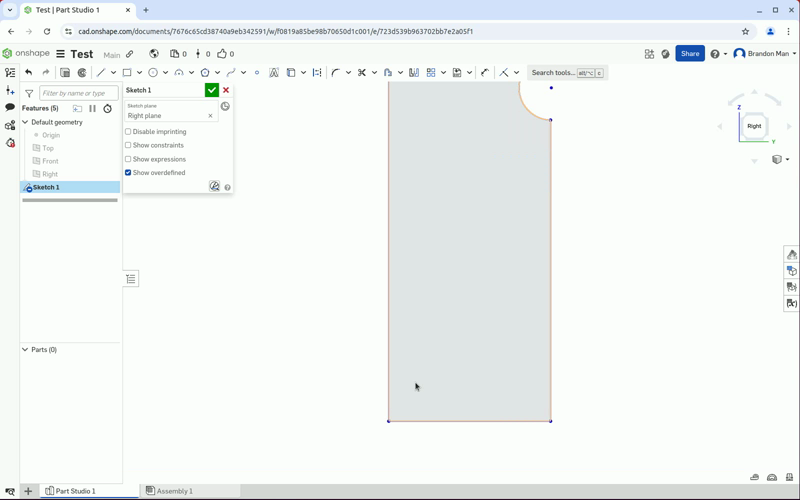
scroll(6)
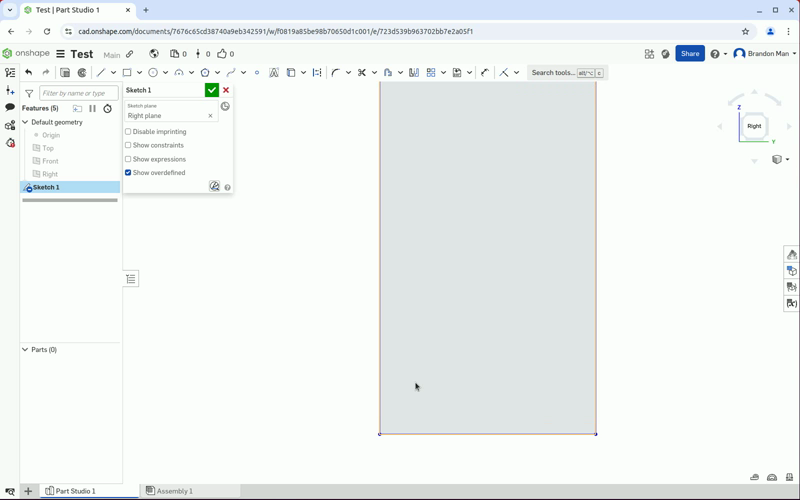
scroll(6)
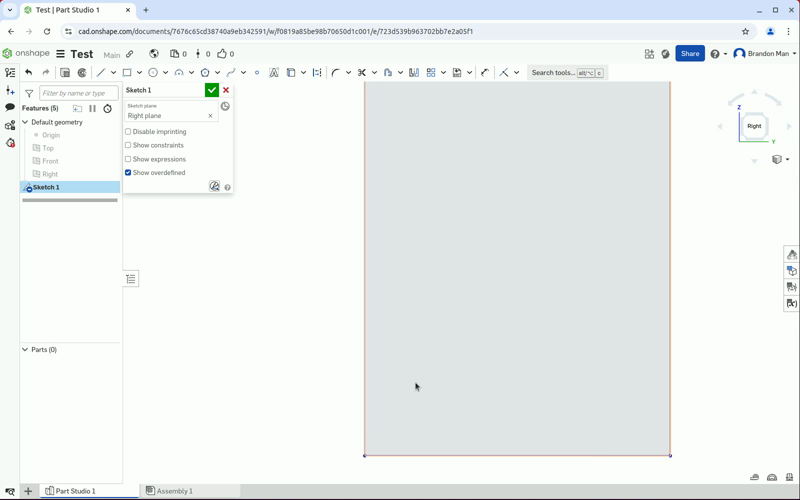
scroll(6)
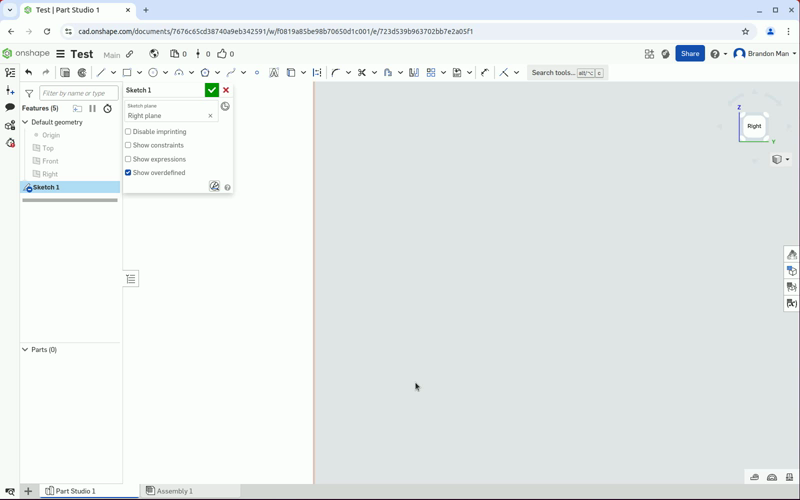
click(415, 382)
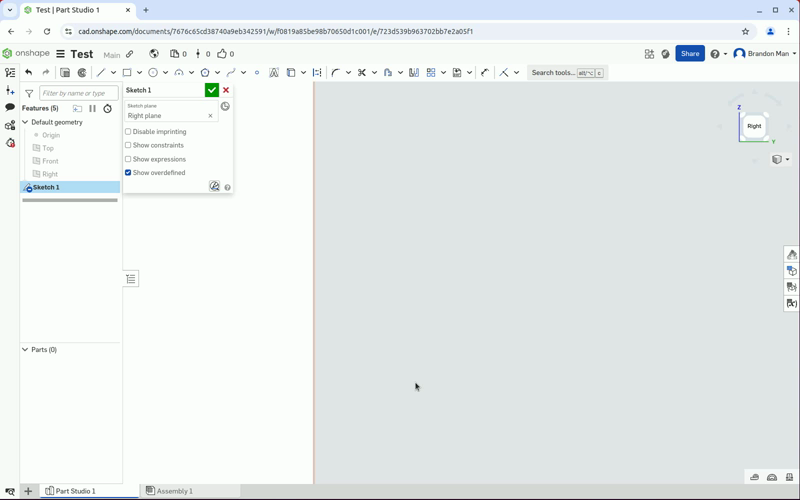
scroll(-6)
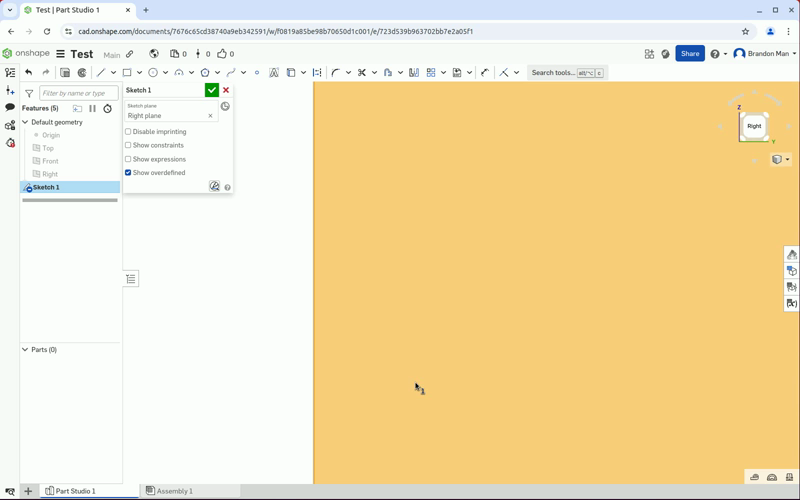
scroll(-6)
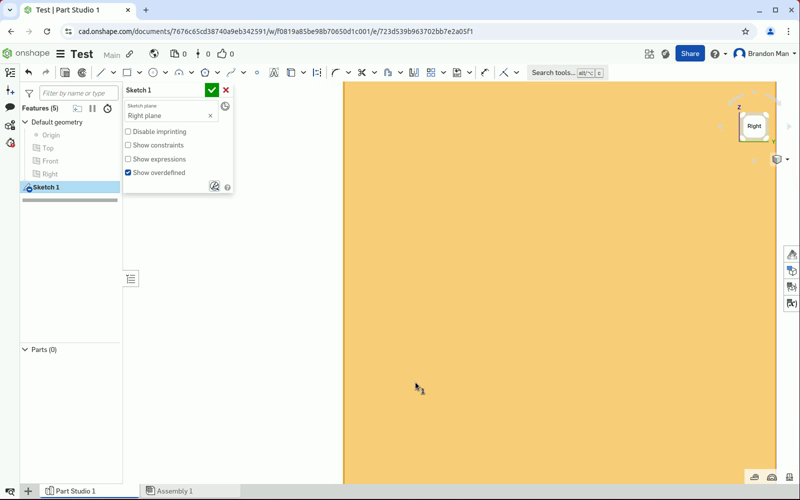
scroll(-6)
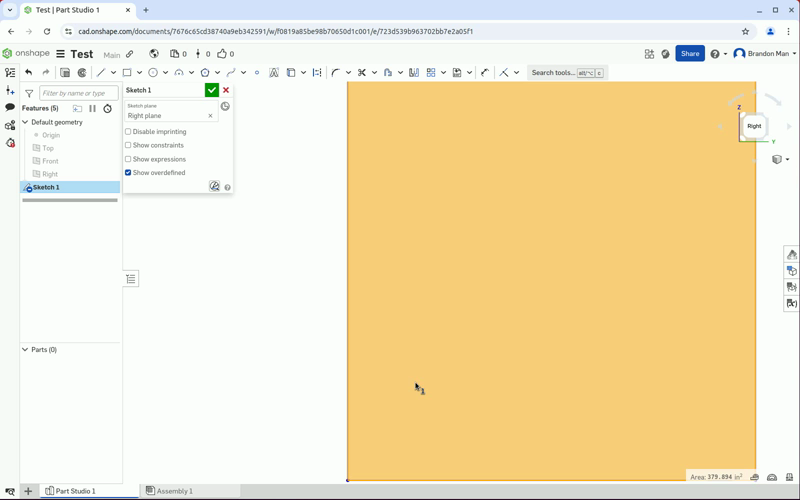
scroll(-6)
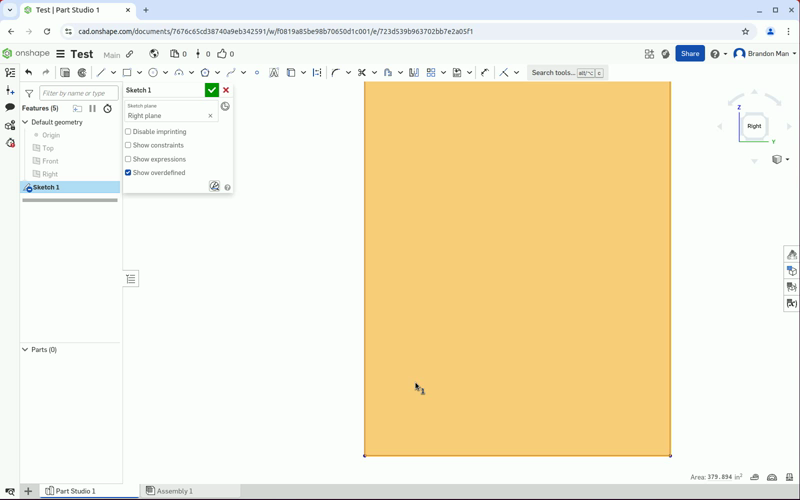
scroll(-6)
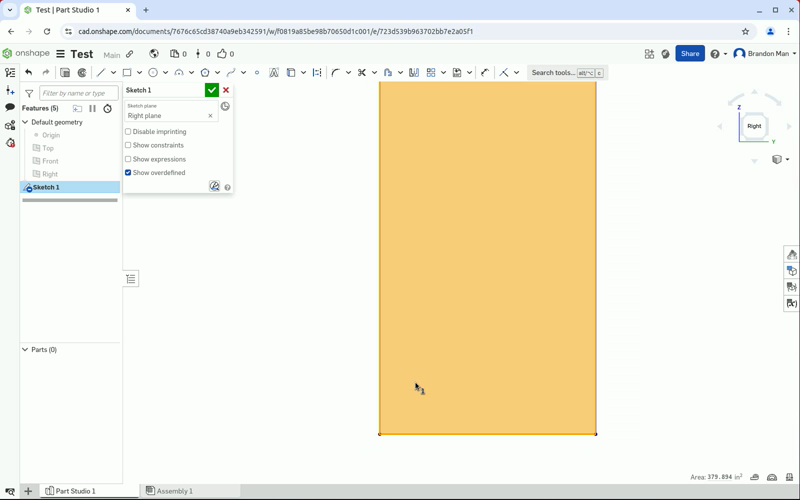
scroll(-6)
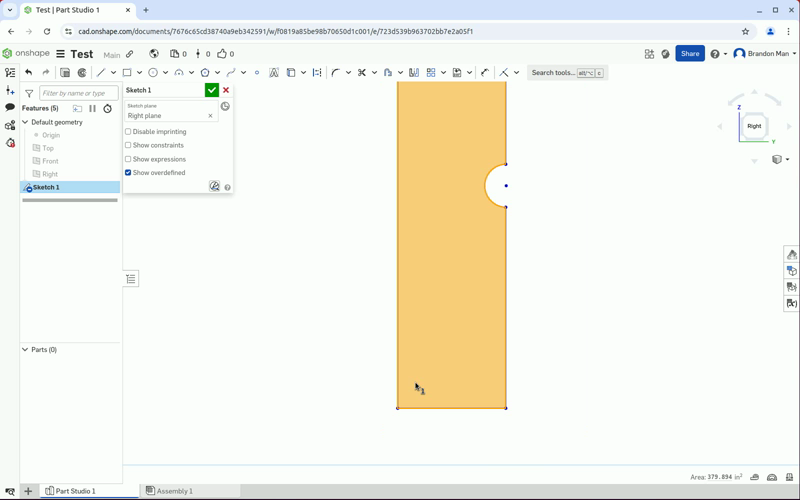
scroll(-6)
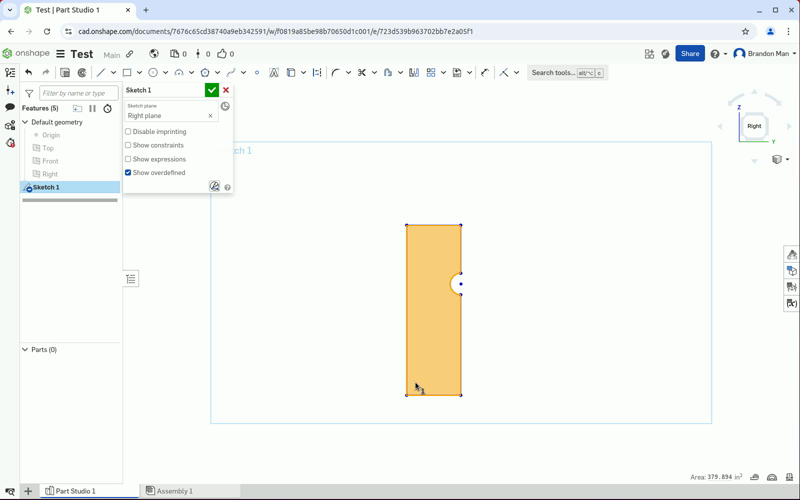
mouse_move(73, 352)
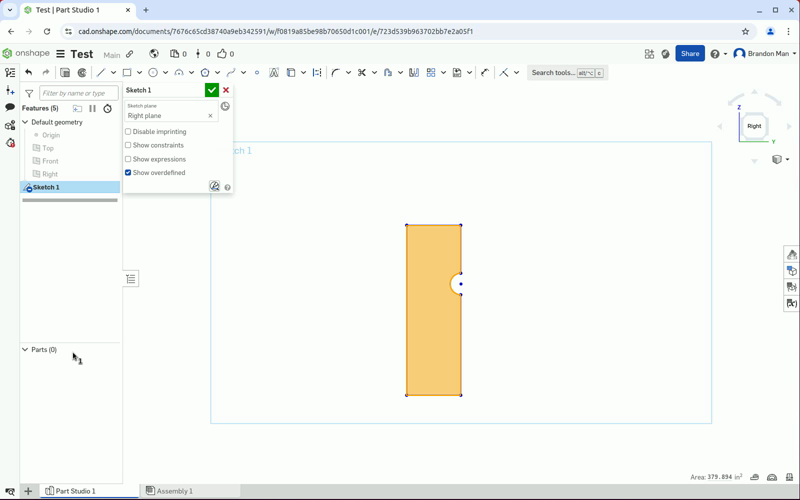
key(shift+y)
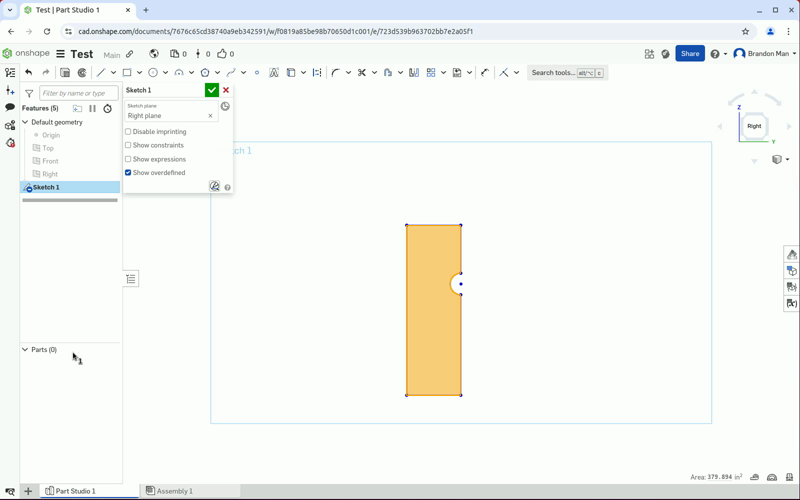
key(shift+e)
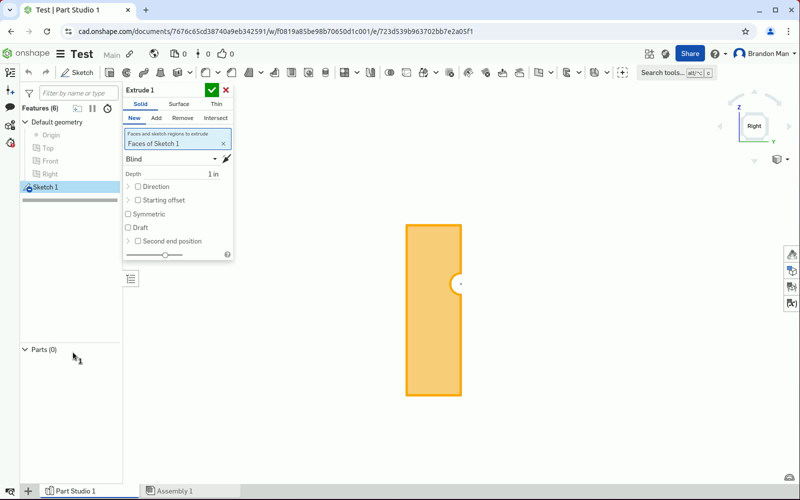
mouse_move(143, 106)
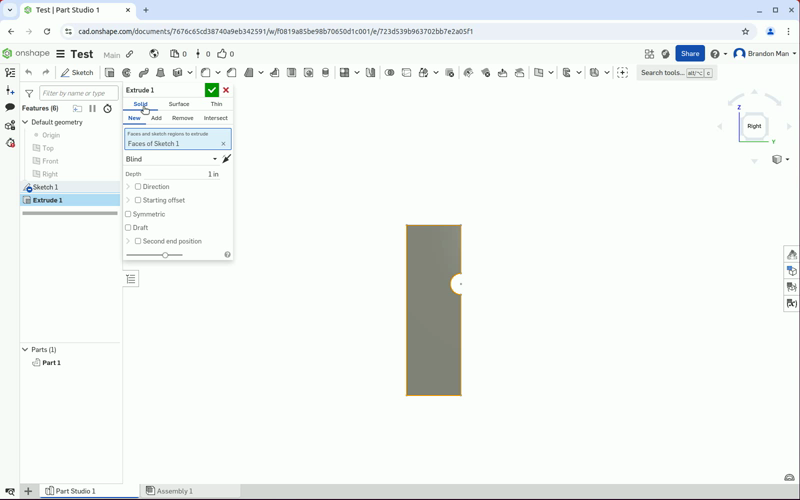
click(143, 106)
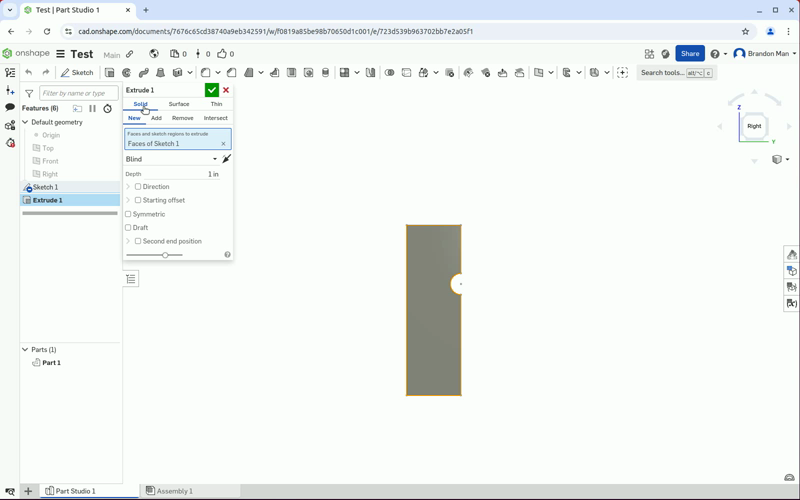
mouse_move(137, 120)
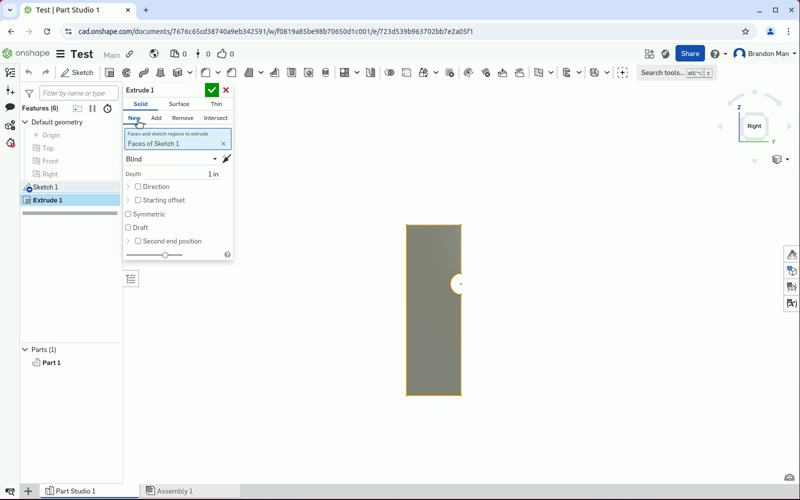
click(137, 120)
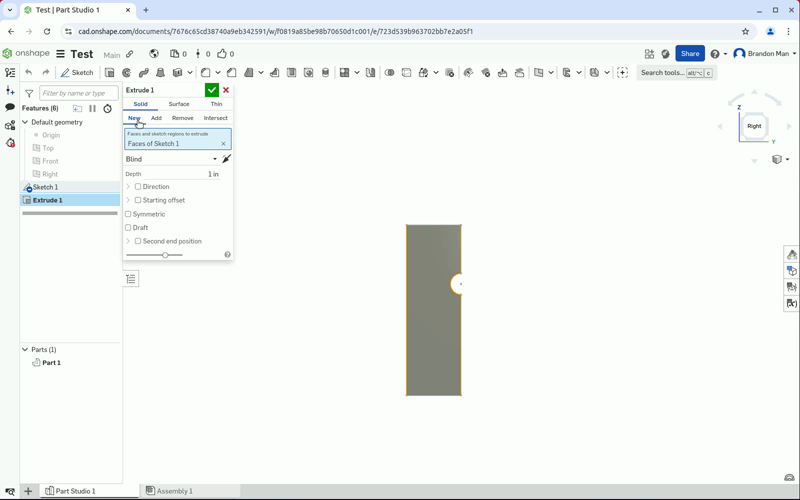
key(tab, 4)
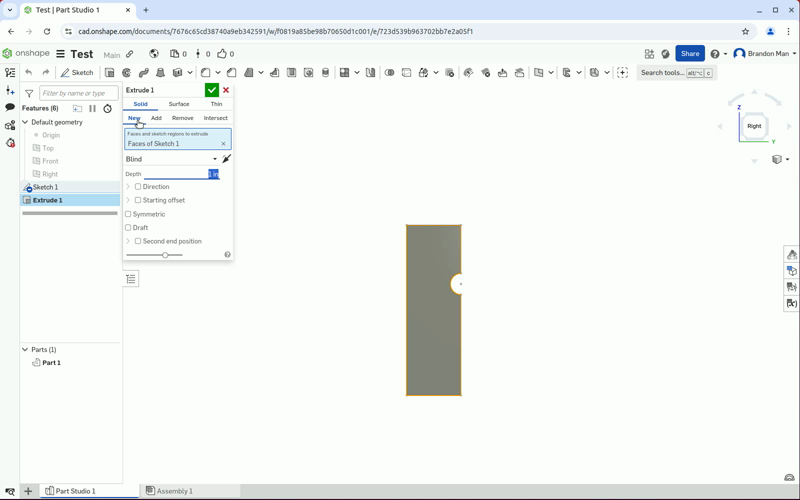
text(3.37)
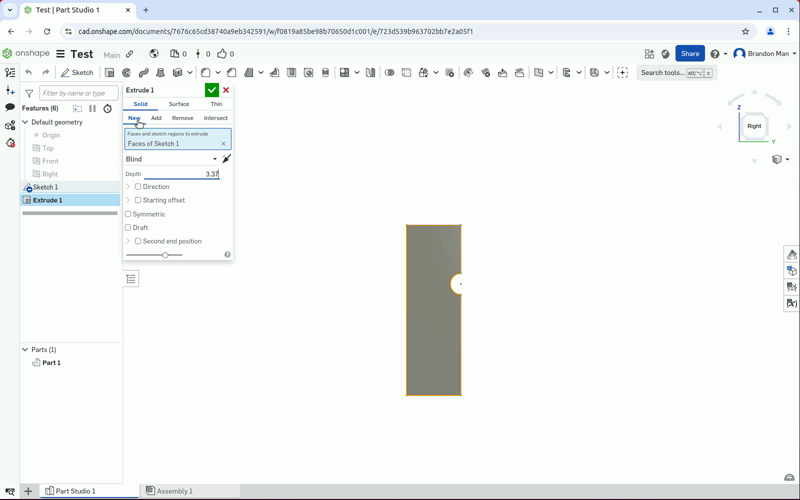
key(enter)
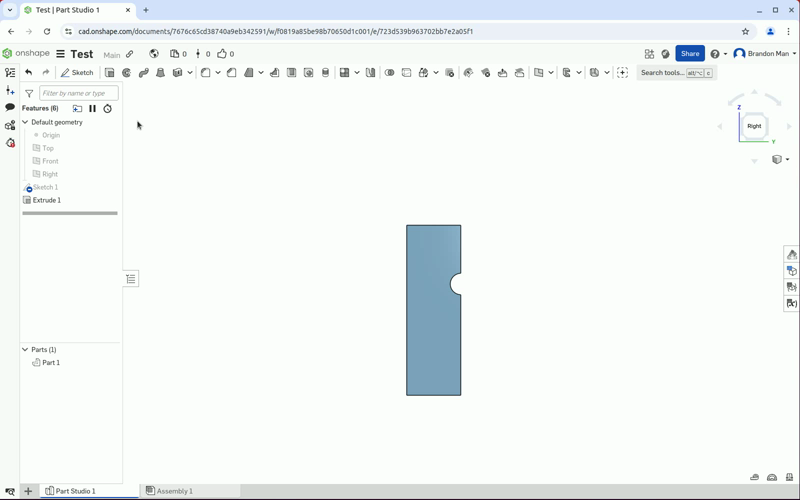
key(shift+h)
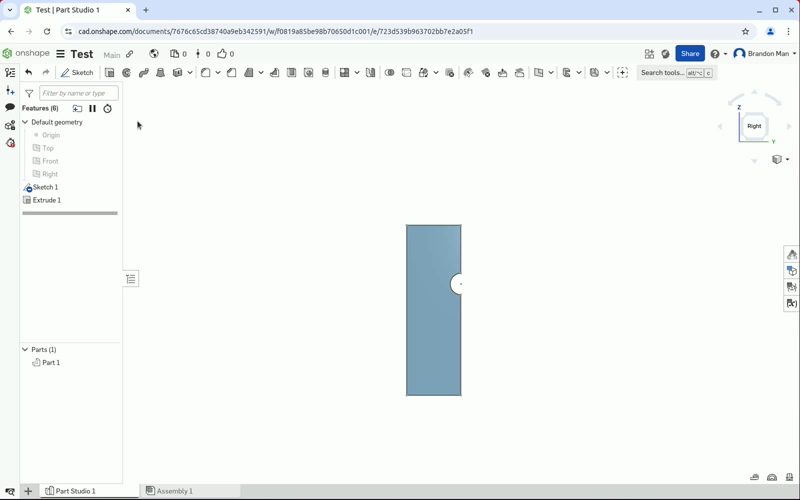
key(shift+h)
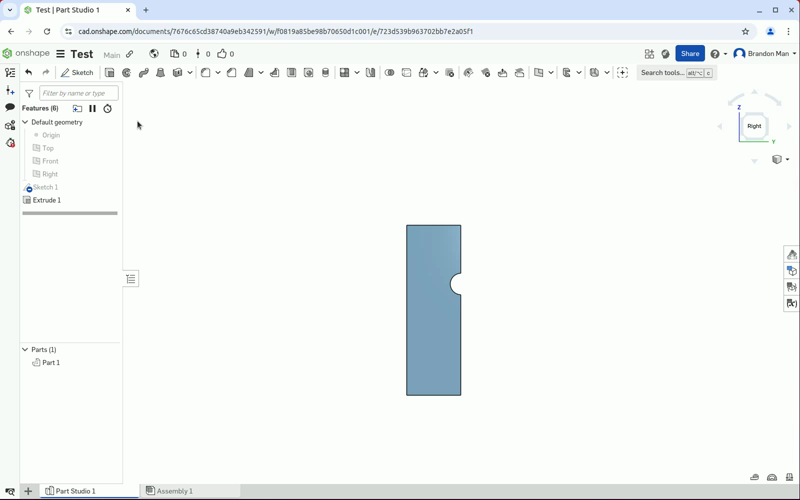
mouse_move(73, 189)
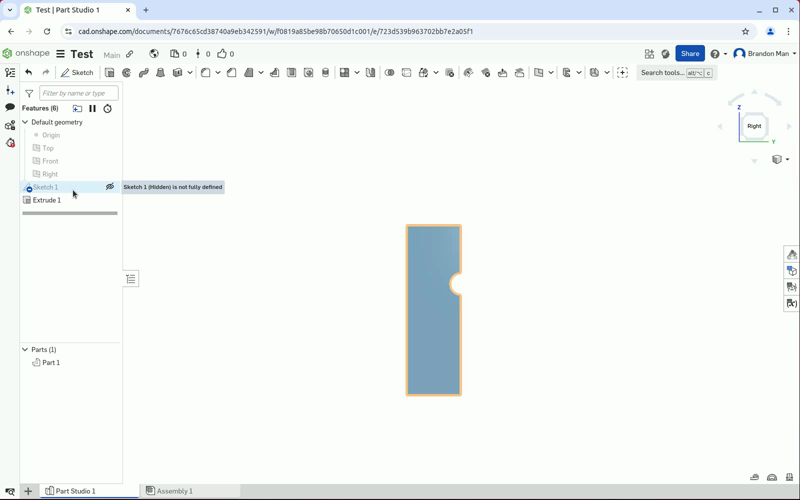
click(73, 189)
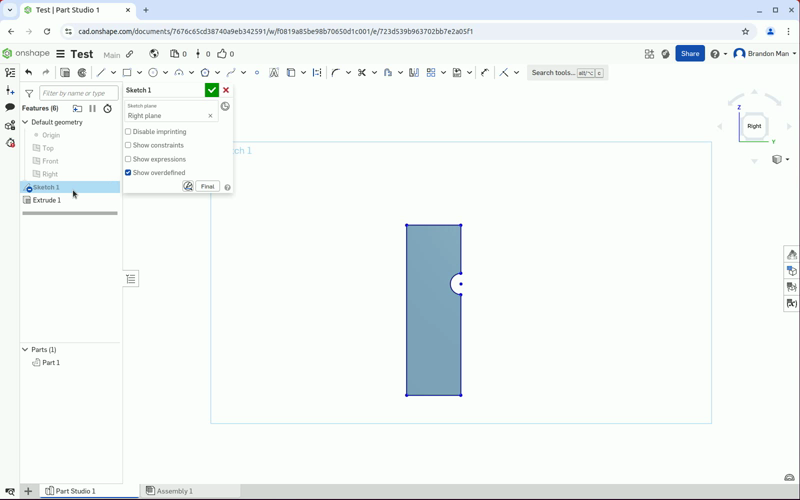
mouse_move(229, 92)
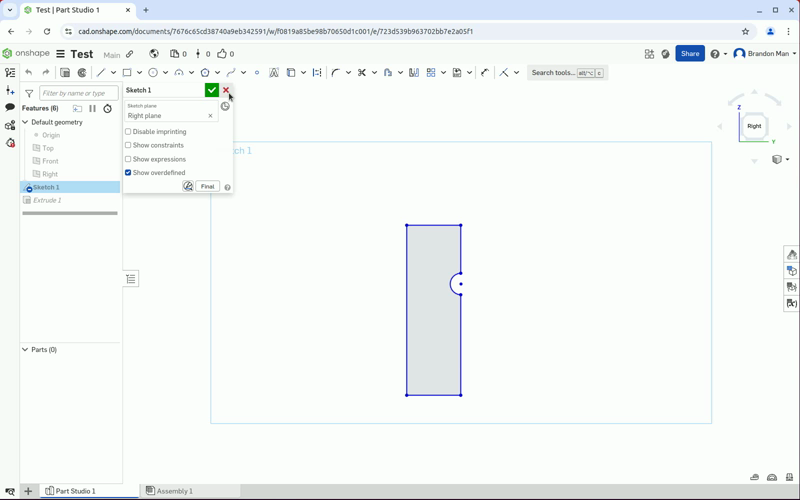
click(229, 92)
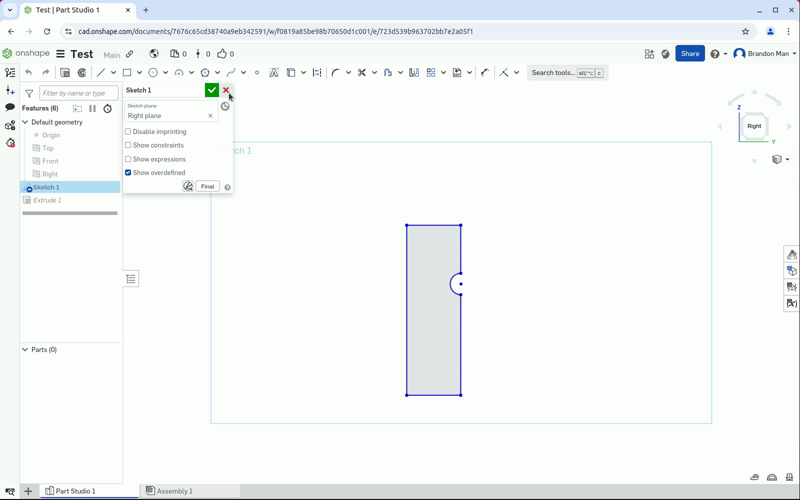
key(shift+s)
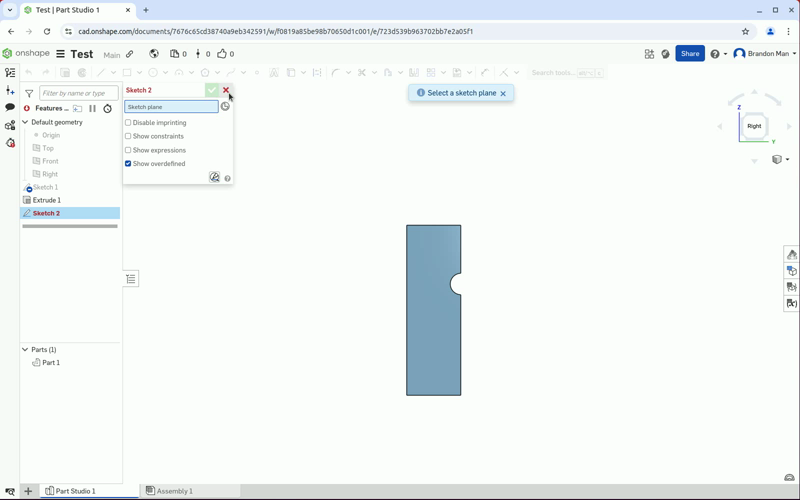
mouse_move(73, 176)
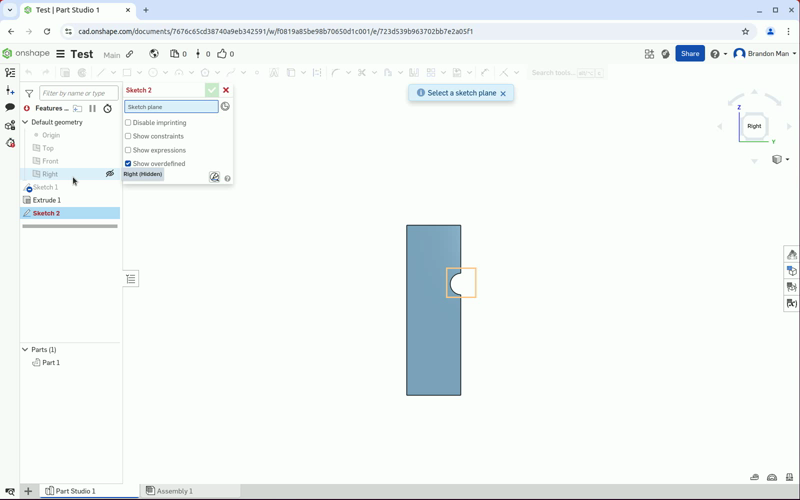
click(73, 176)
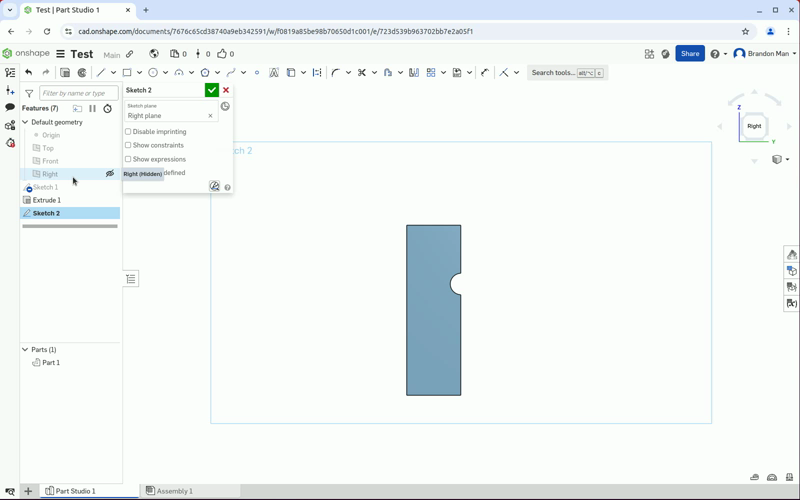
mouse_move(73, 352)
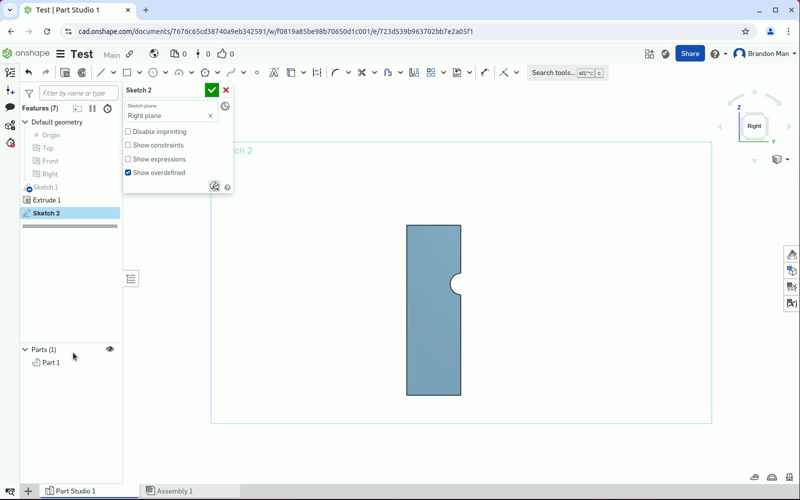
key(y)
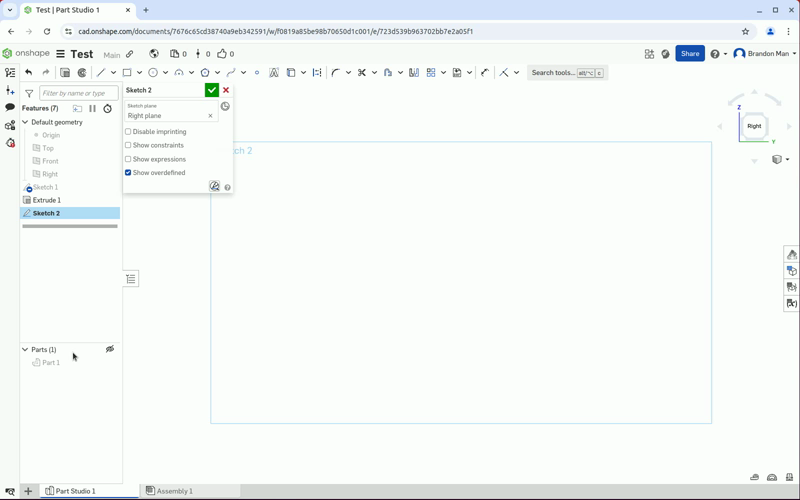
key(l)
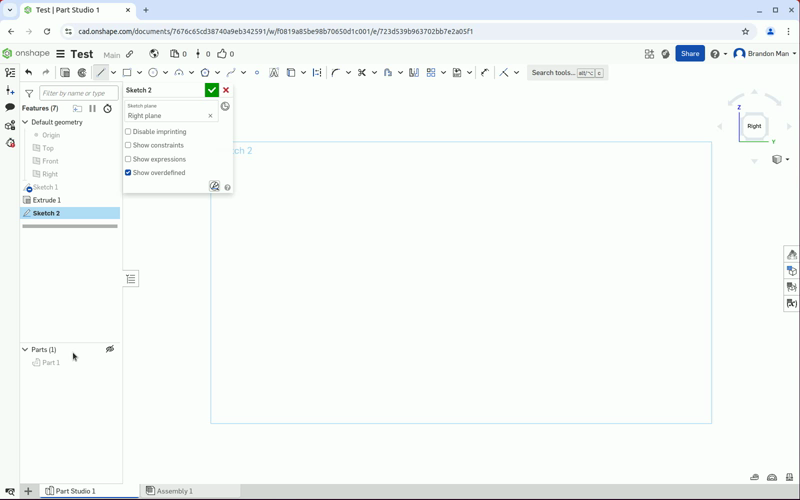
key_down(shift)
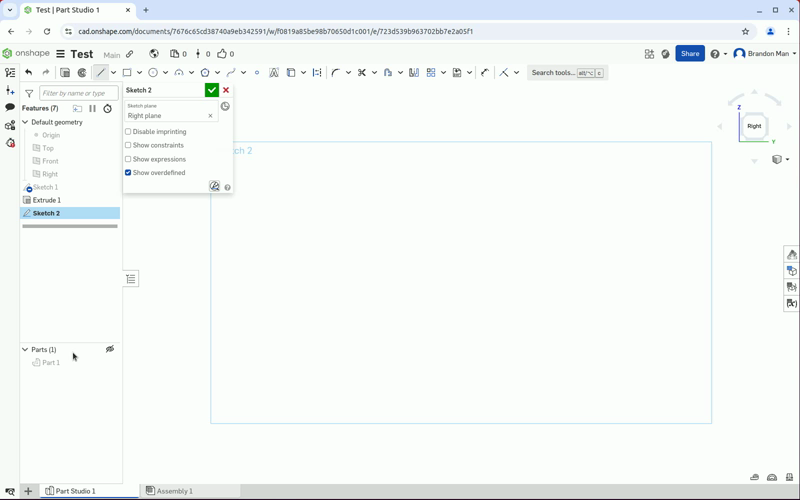
mouse_move(460, 395)
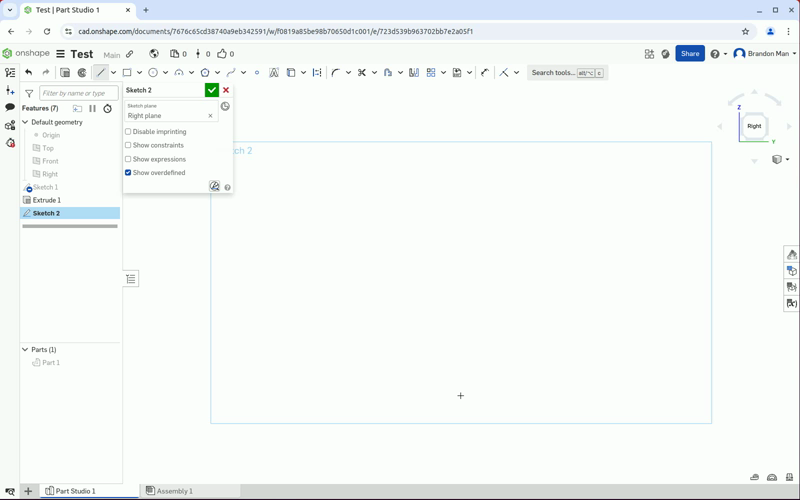
click(460, 395)
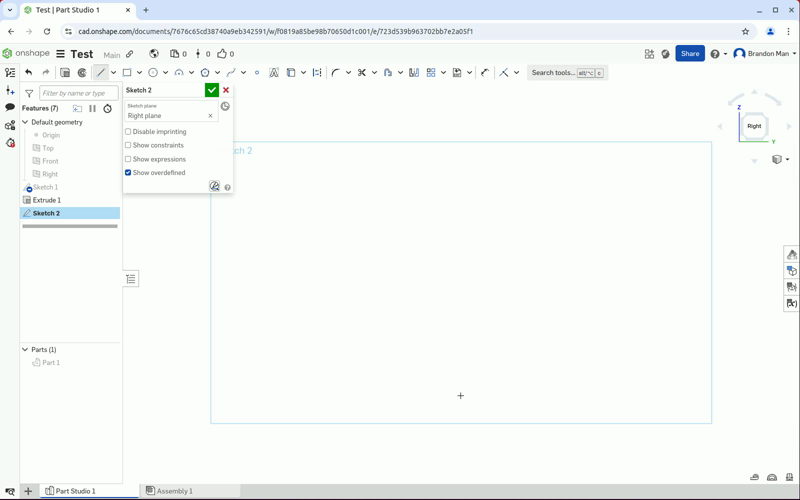
key_up(shift)
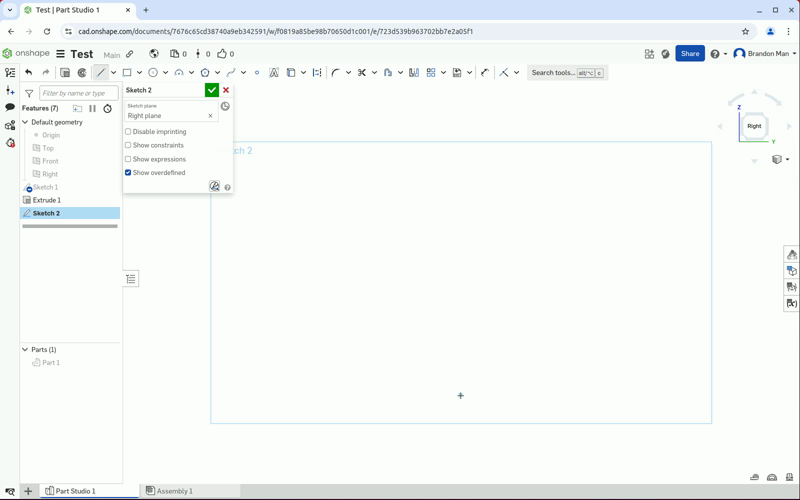
key_down(shift)
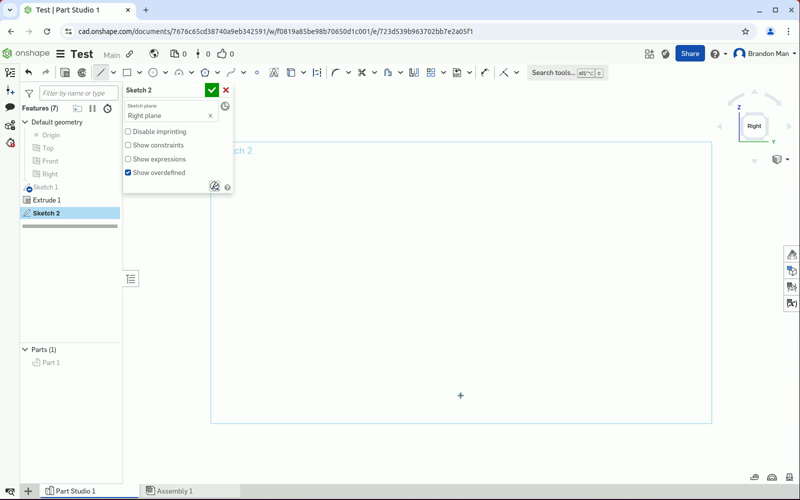
mouse_move(490, 395)
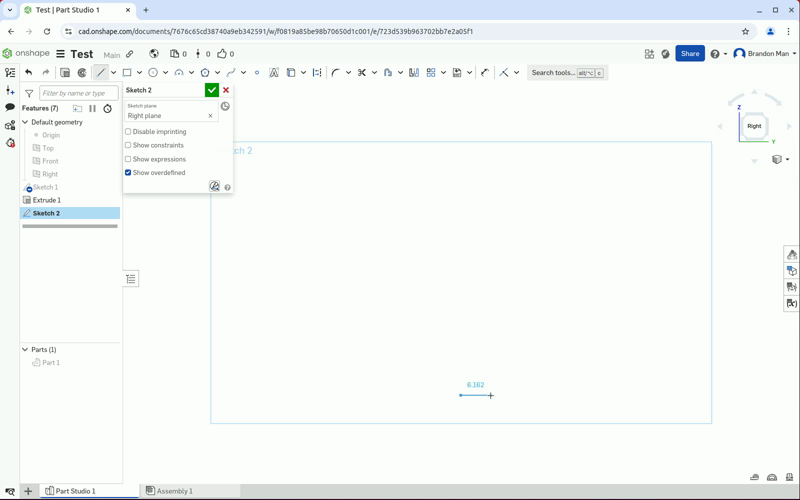
mouse_move(514, 395)
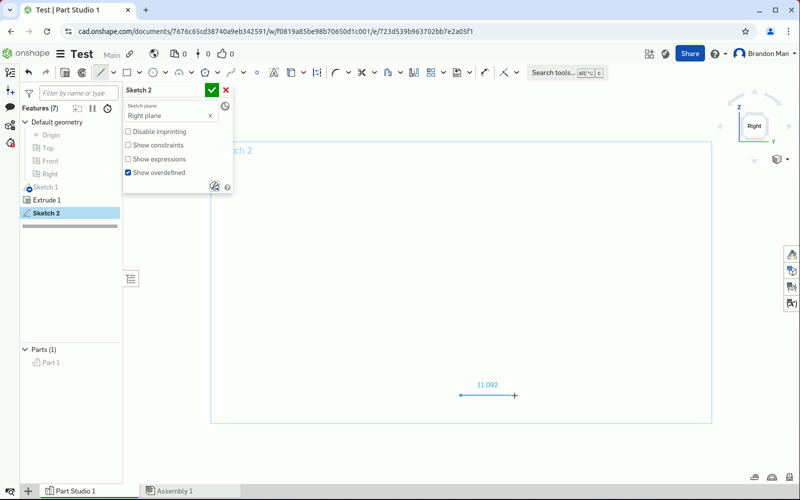
click(514, 395)
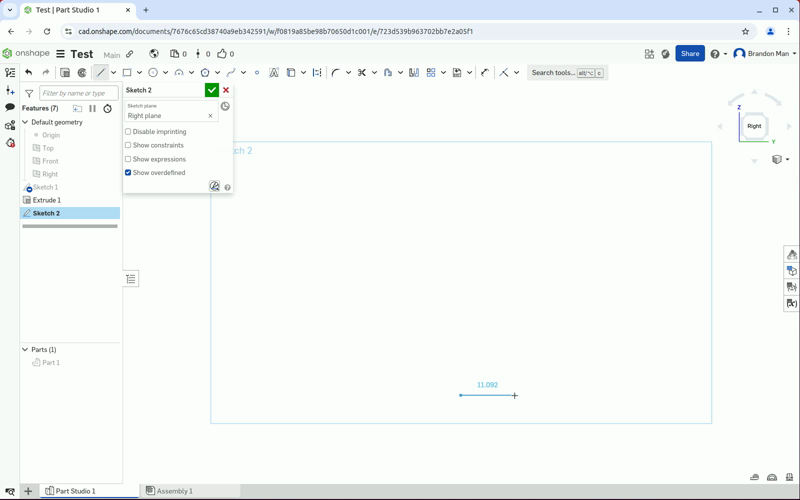
key_up(shift)
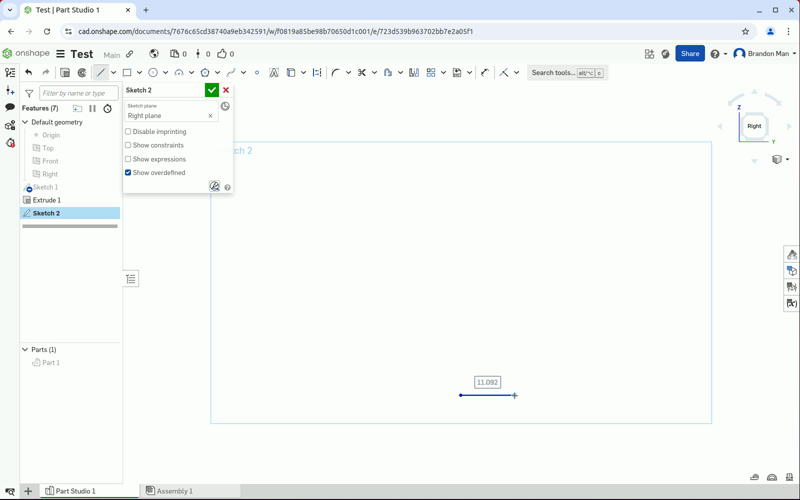
key_down(shift)
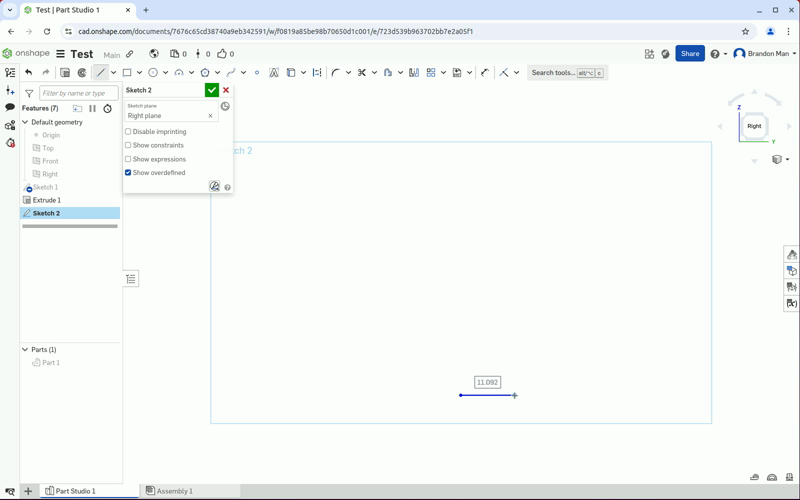
mouse_move(514, 225)
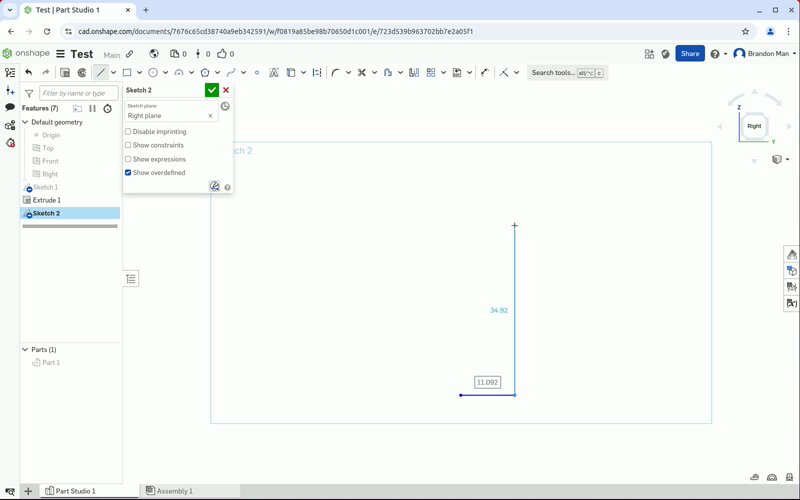
click(514, 225)
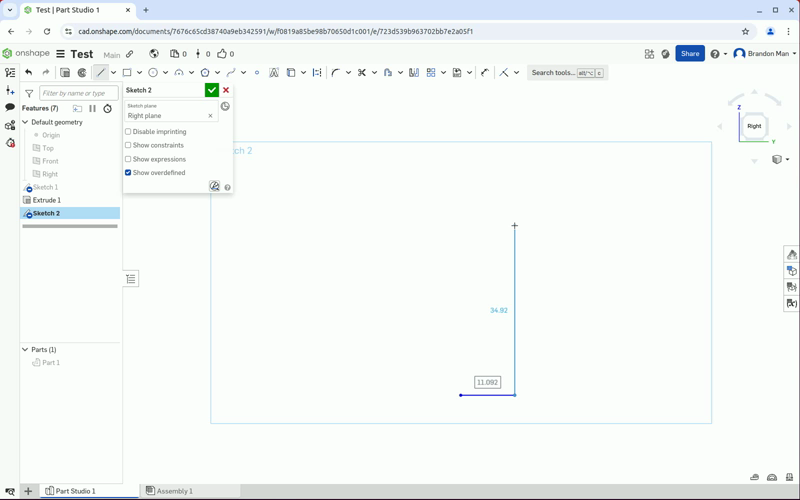
key_up(shift)
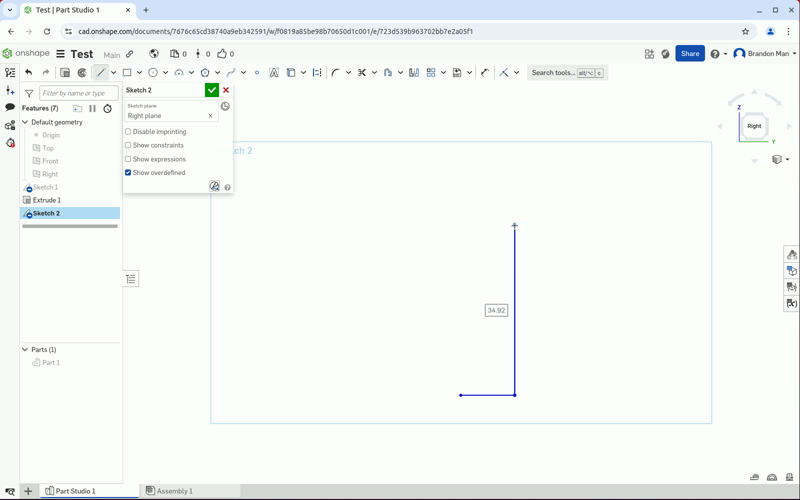
key_down(shift)
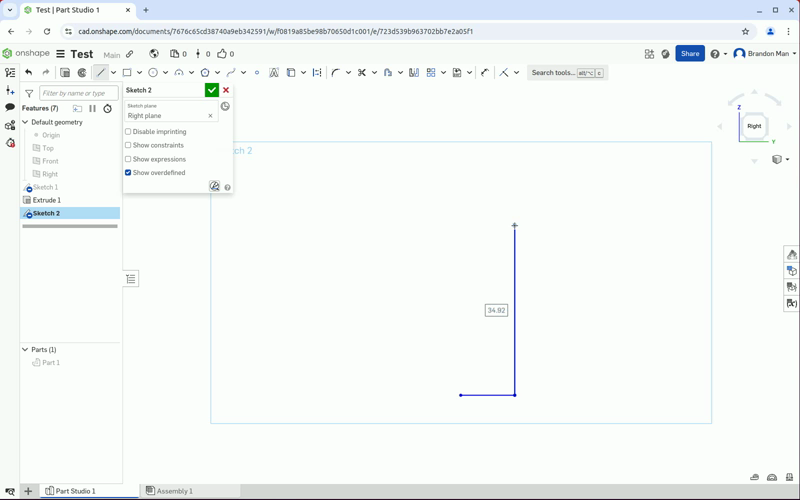
mouse_move(544, 225)
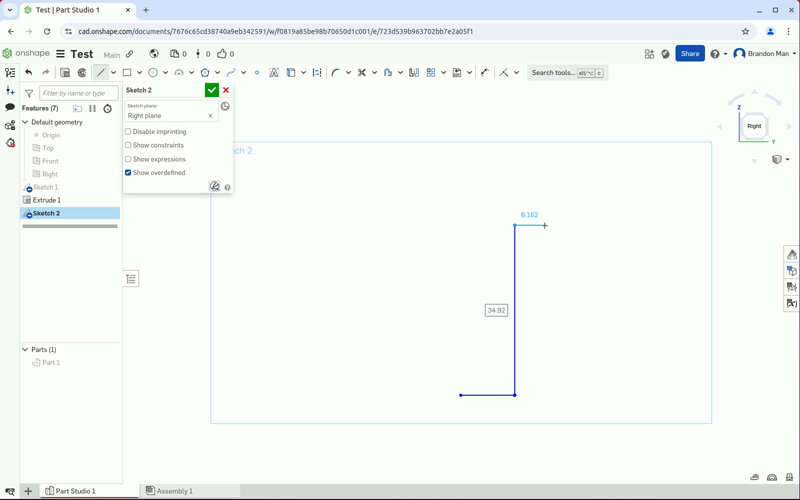
mouse_move(460, 225)
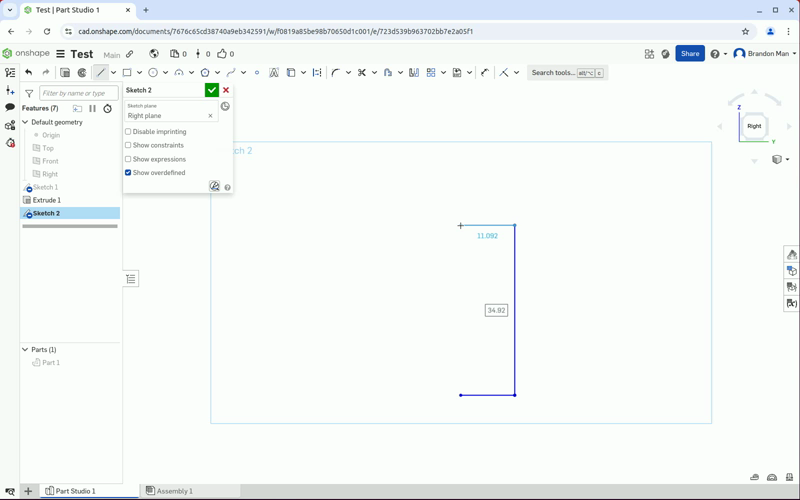
click(460, 225)
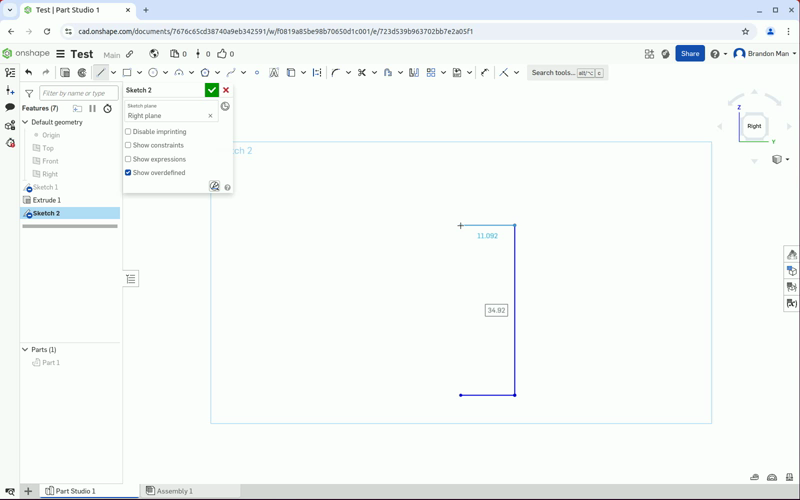
key_up(shift)
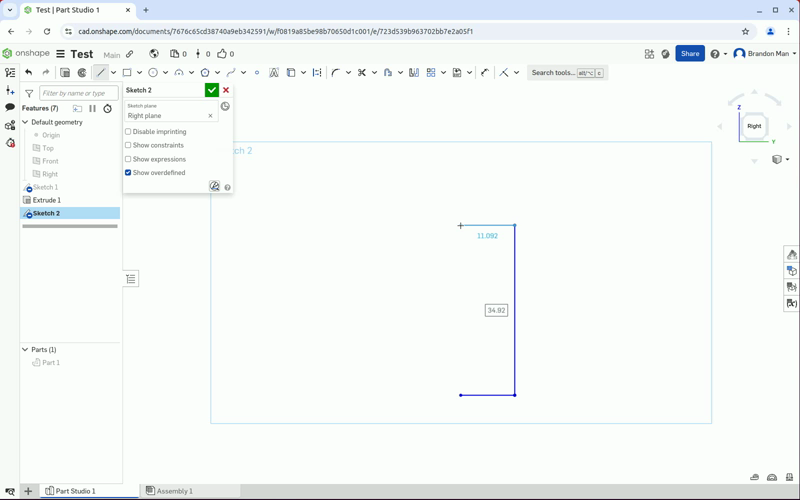
key_down(shift)
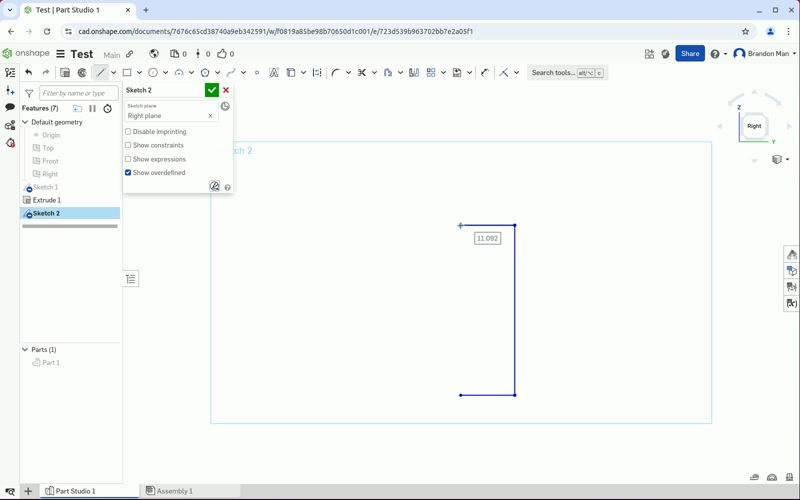
mouse_move(490, 225)
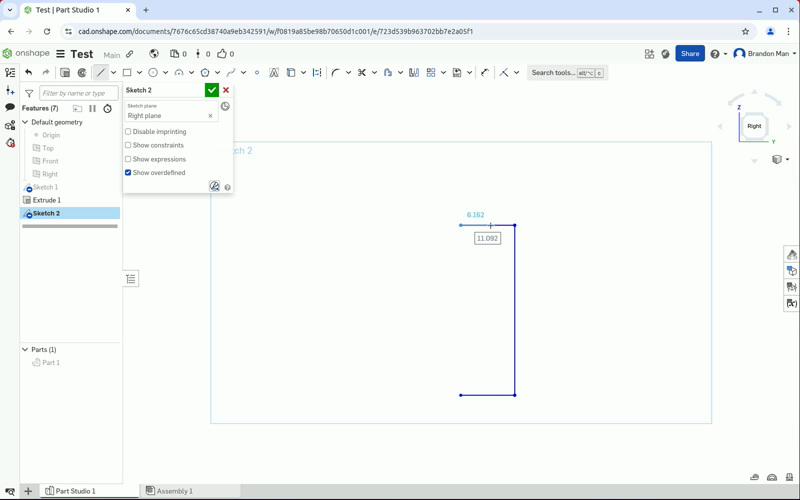
mouse_move(460, 273)
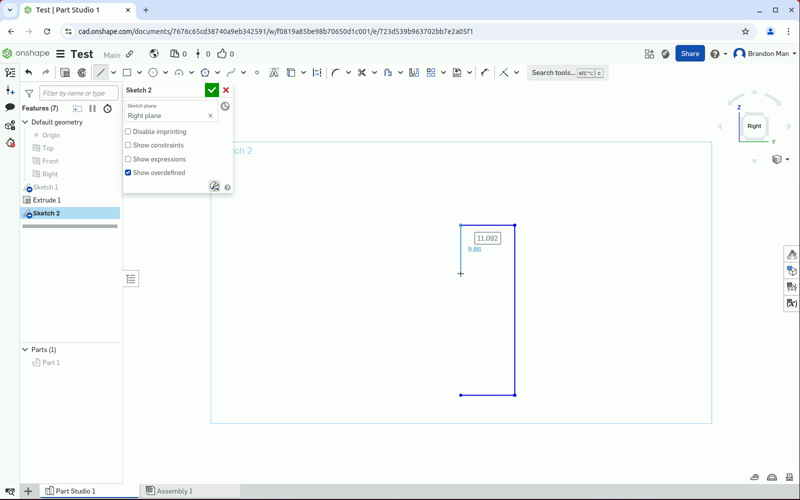
click(460, 273)
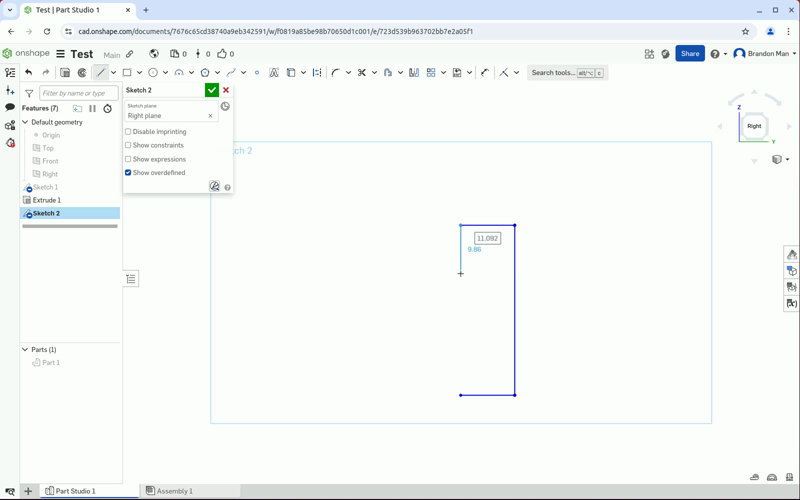
key_up(shift)
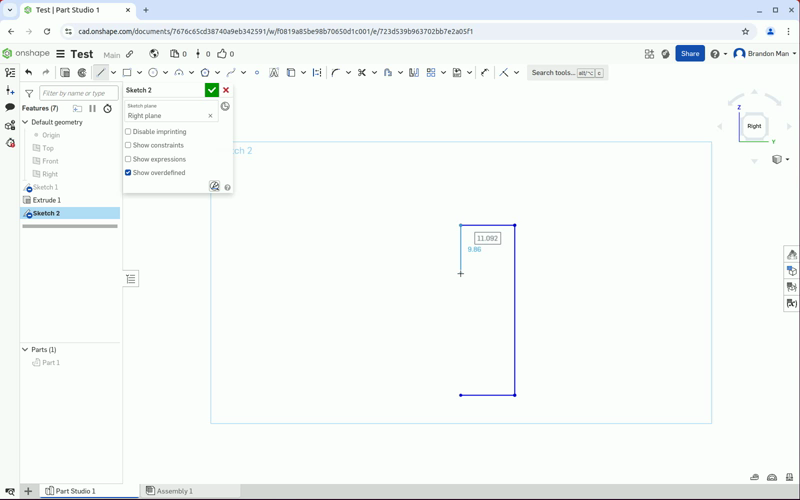
key(esc)
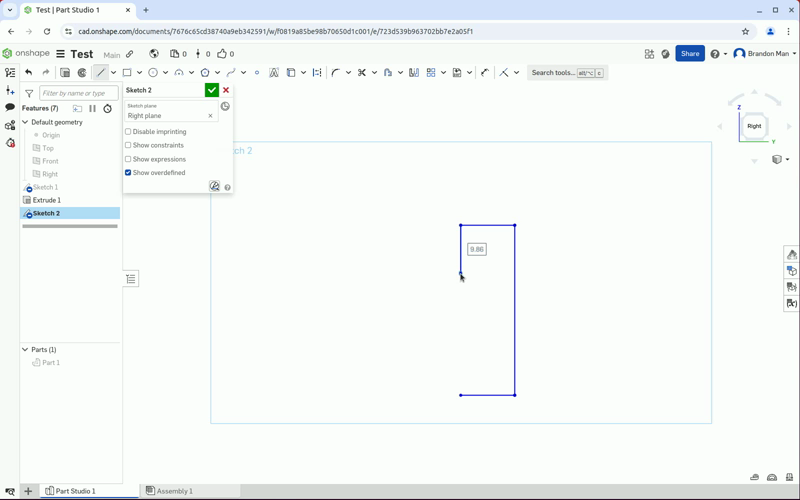
key(a)
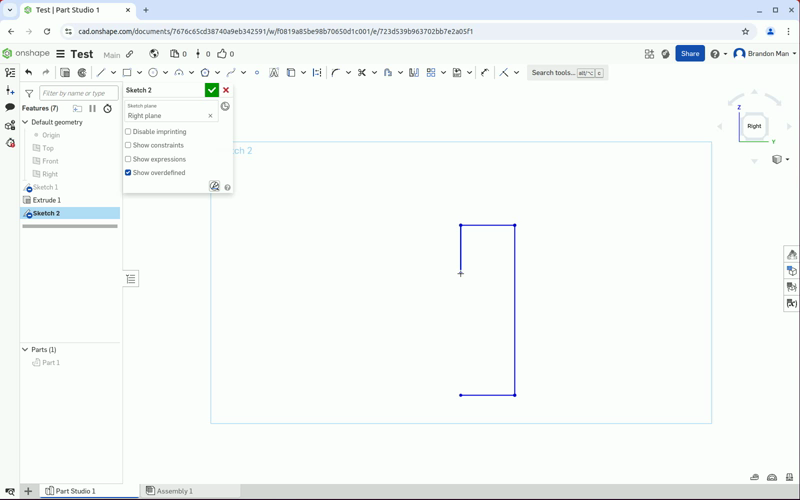
mouse_move(460, 273)
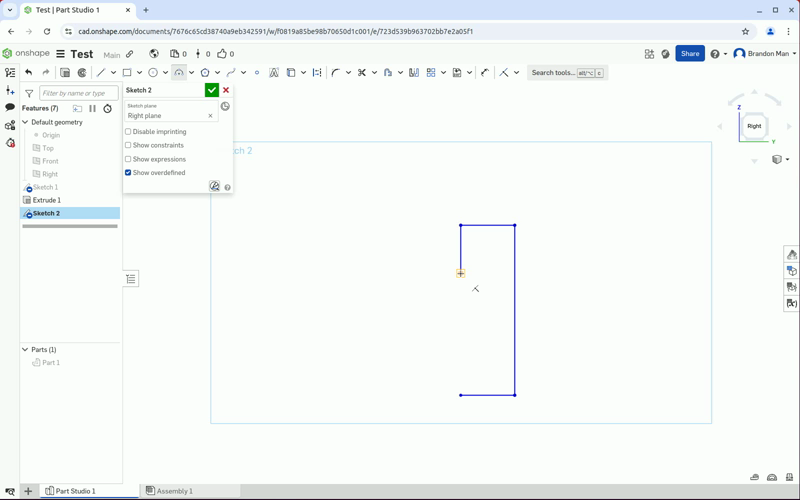
click(460, 273)
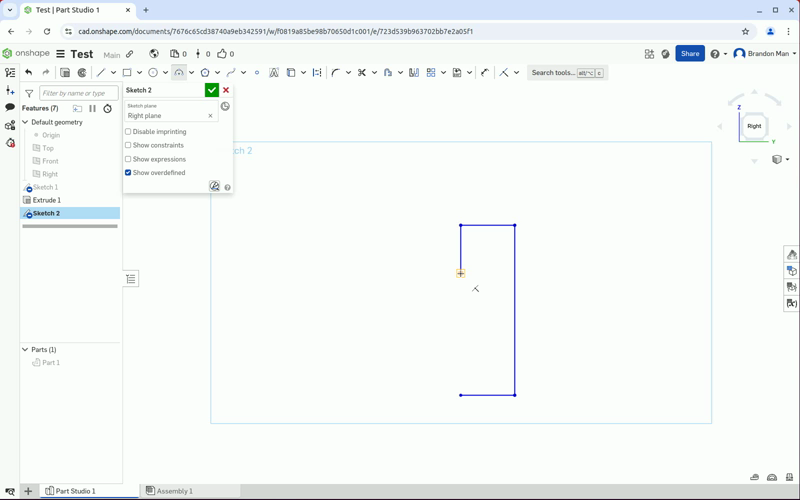
key_down(shift)
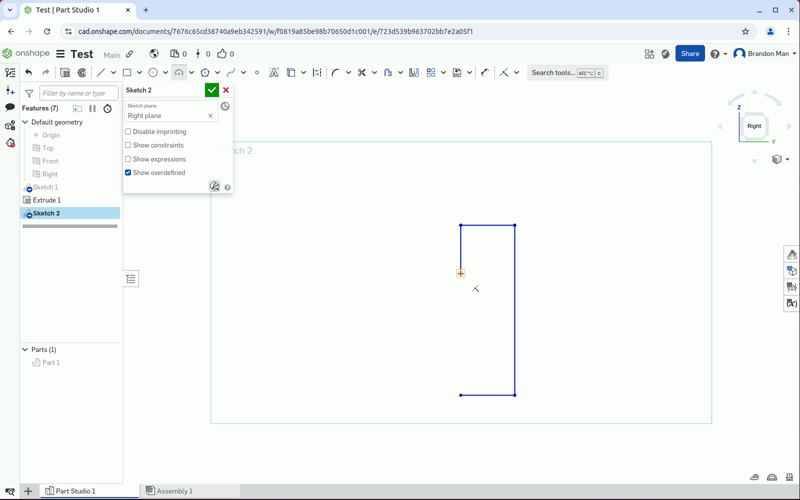
mouse_move(460, 294)
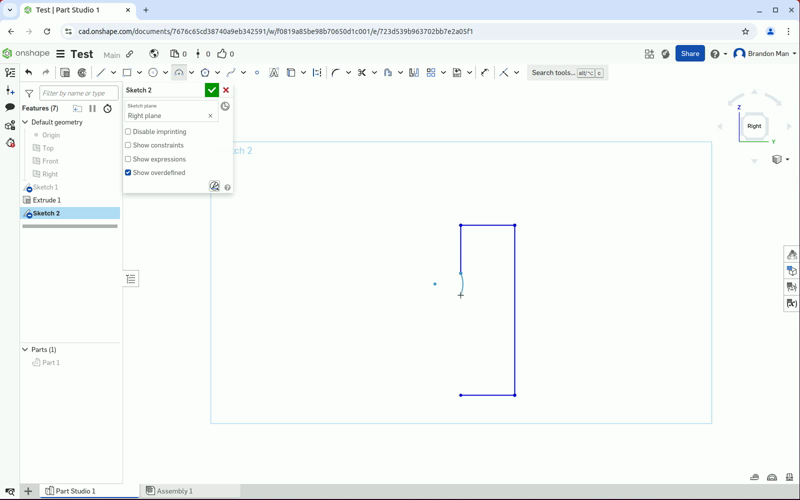
click(460, 294)
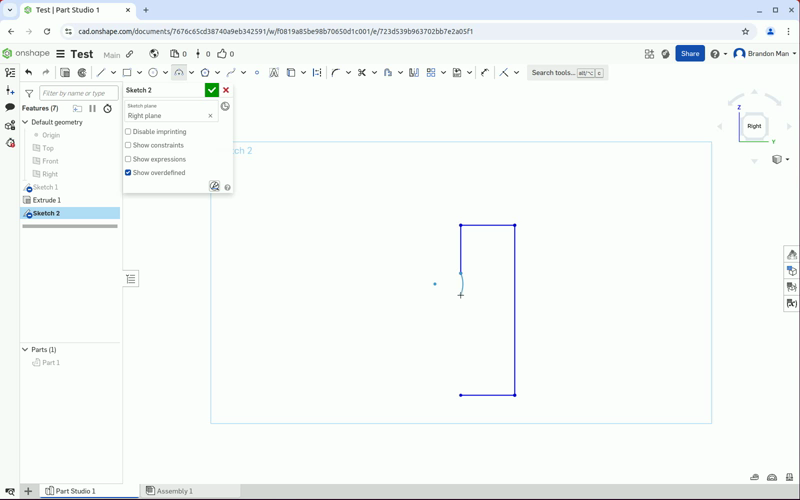
mouse_move(471, 284)
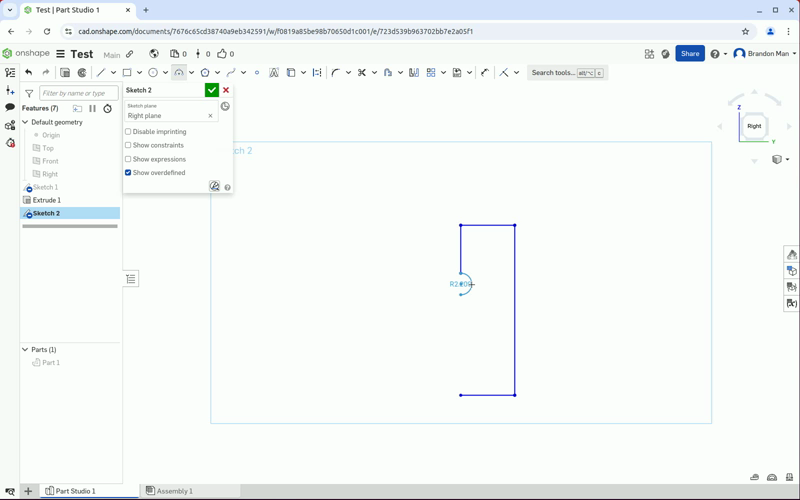
click(471, 284)
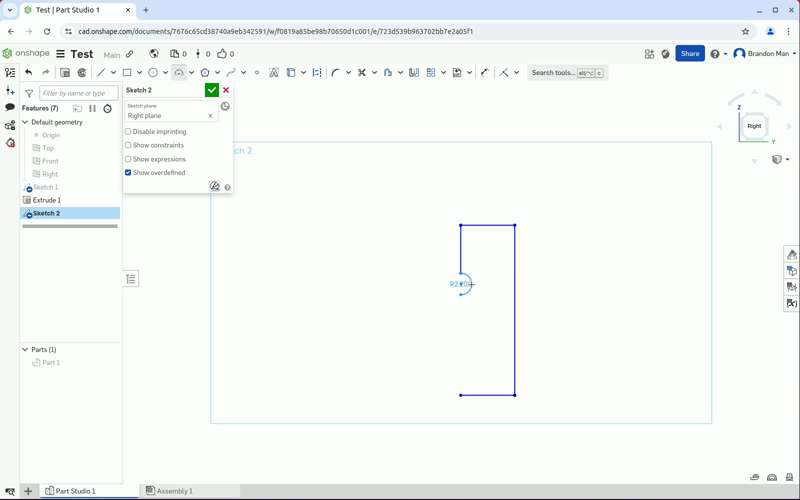
key_up(shift)
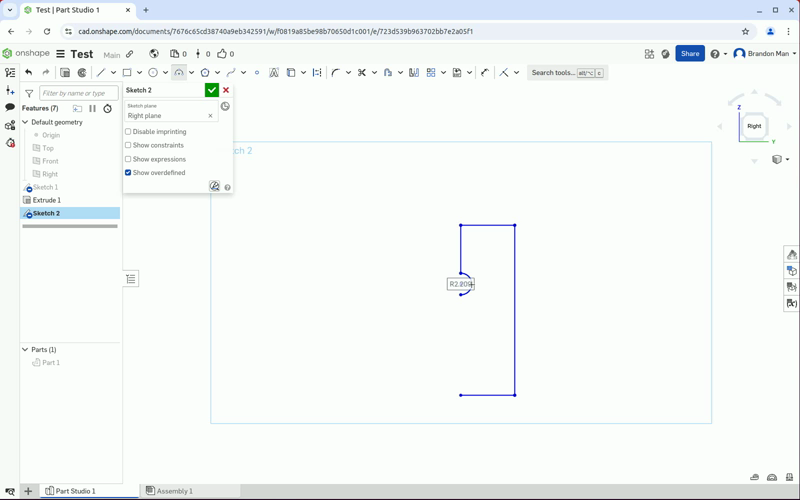
key(esc)
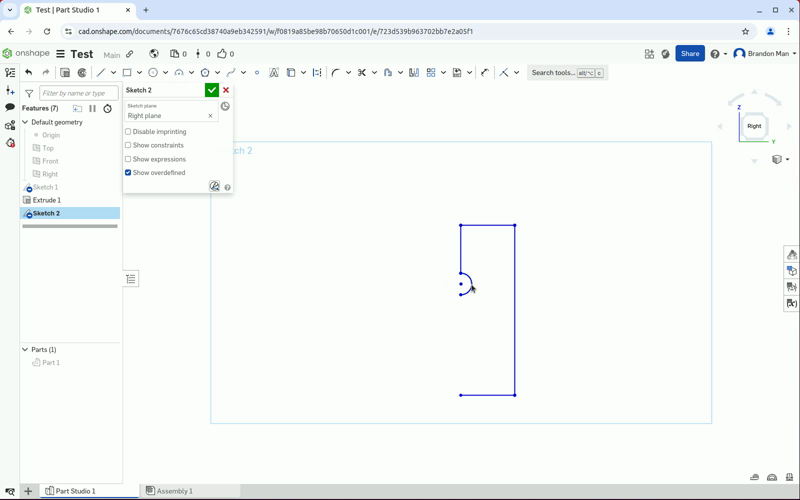
key(l)
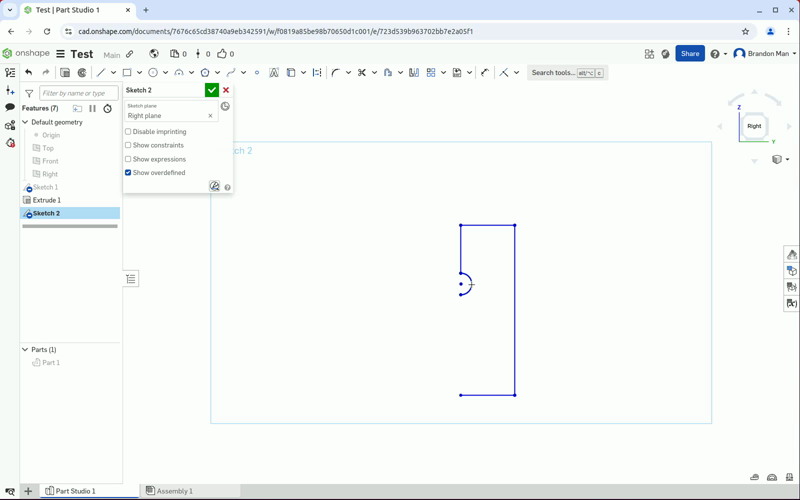
mouse_move(460, 294)
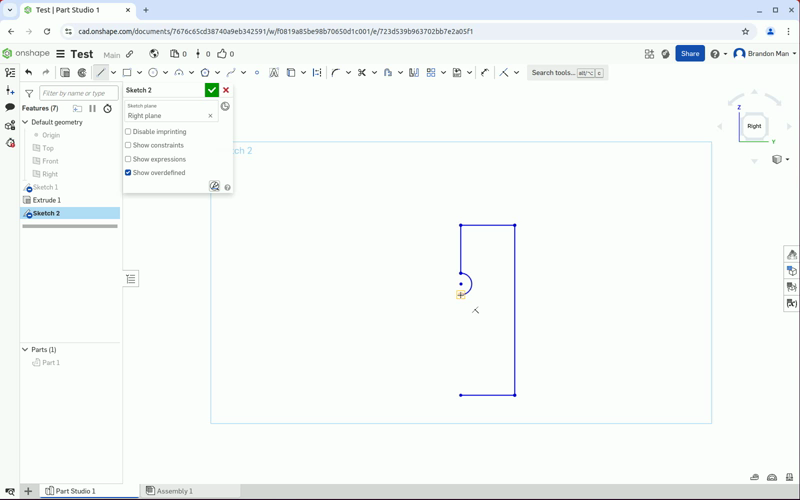
click(460, 294)
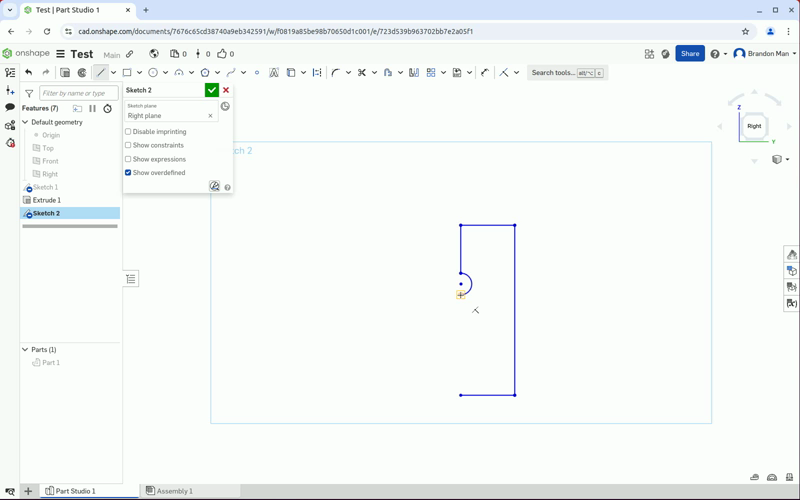
key_down(shift)
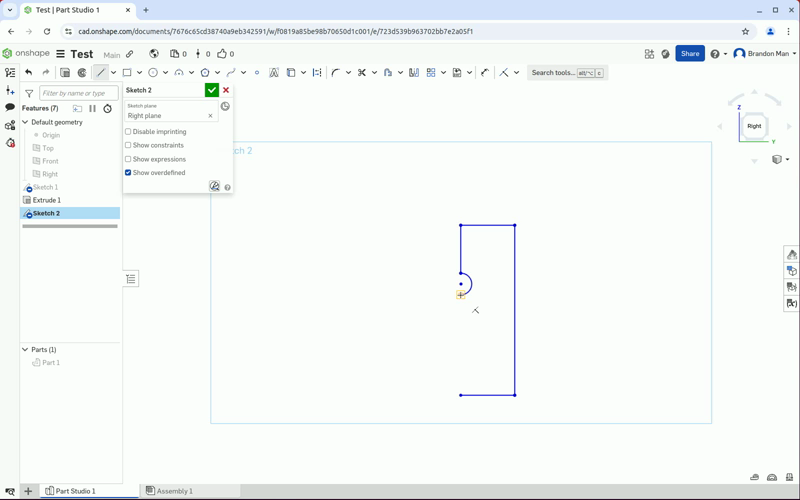
mouse_move(460, 395)
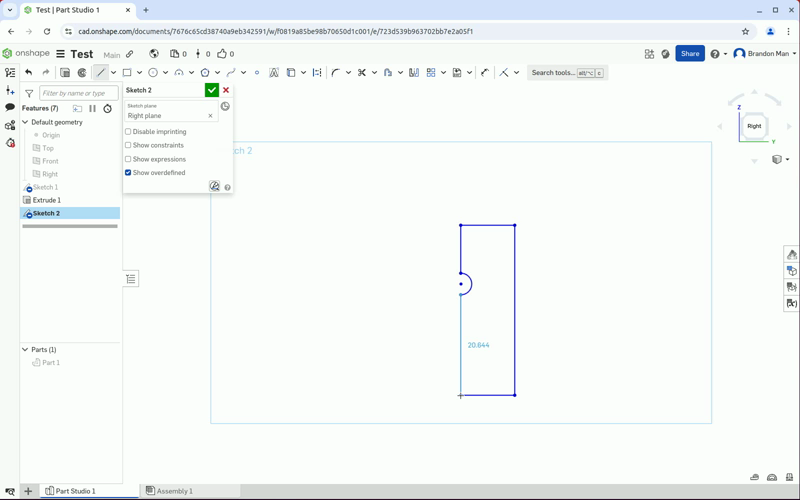
key_up(shift)
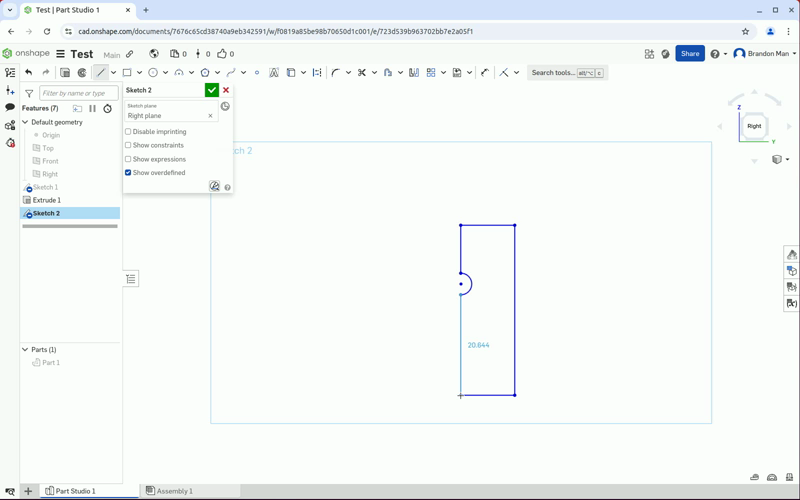
click(460, 395)
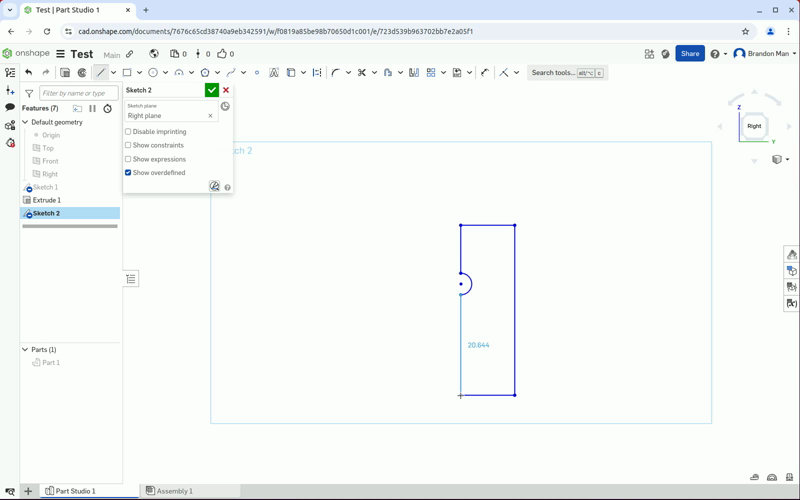
key(esc)
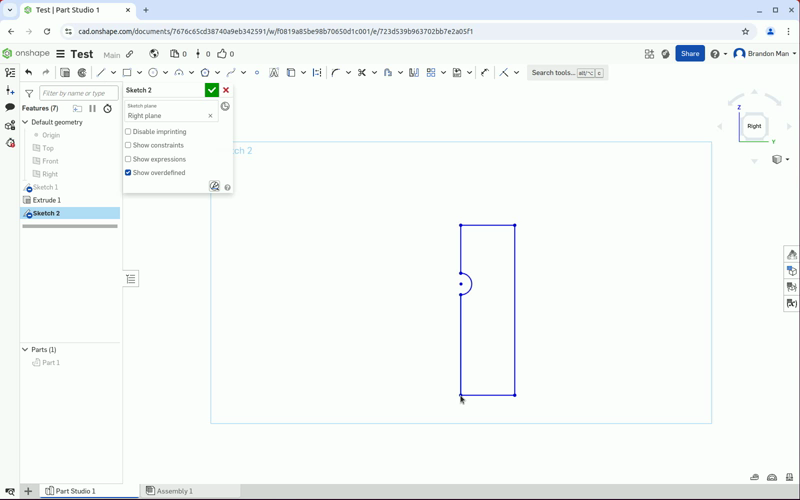
mouse_move(503, 313)
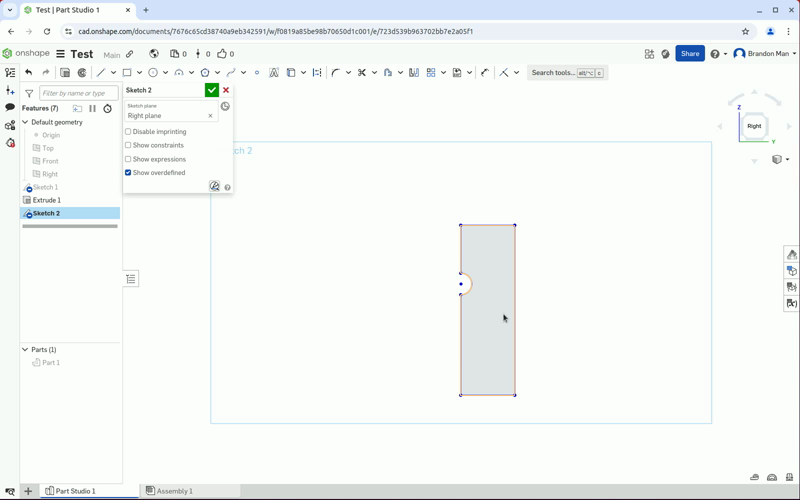
scroll(6)
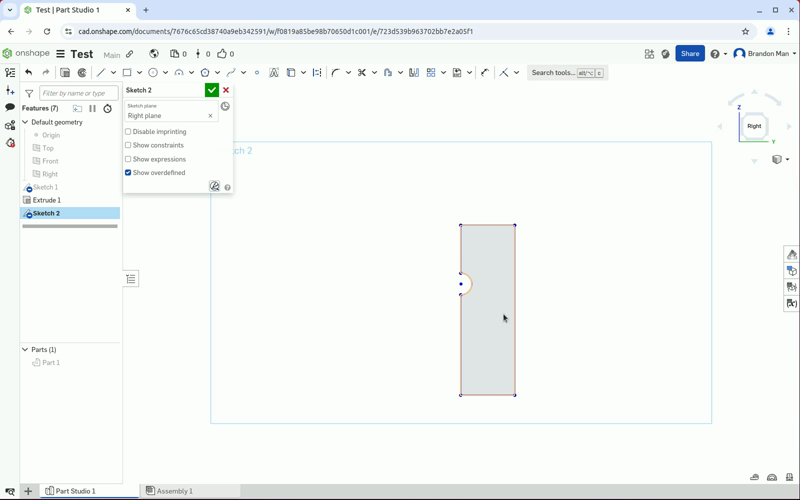
scroll(6)
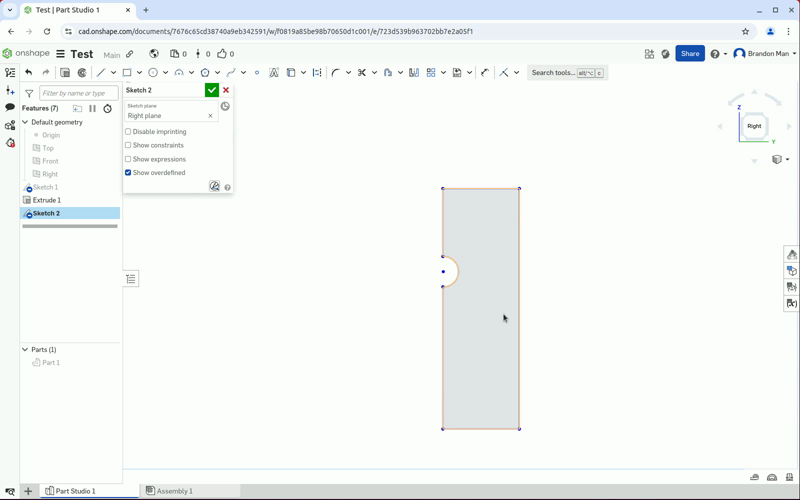
scroll(6)
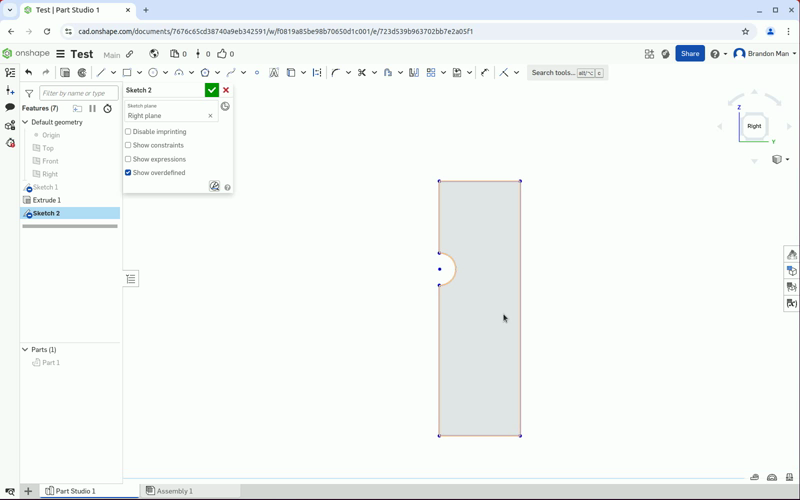
scroll(6)
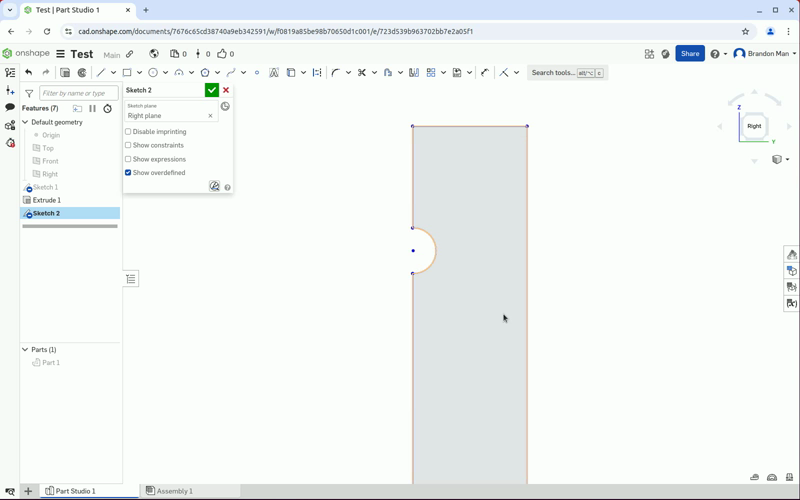
scroll(6)
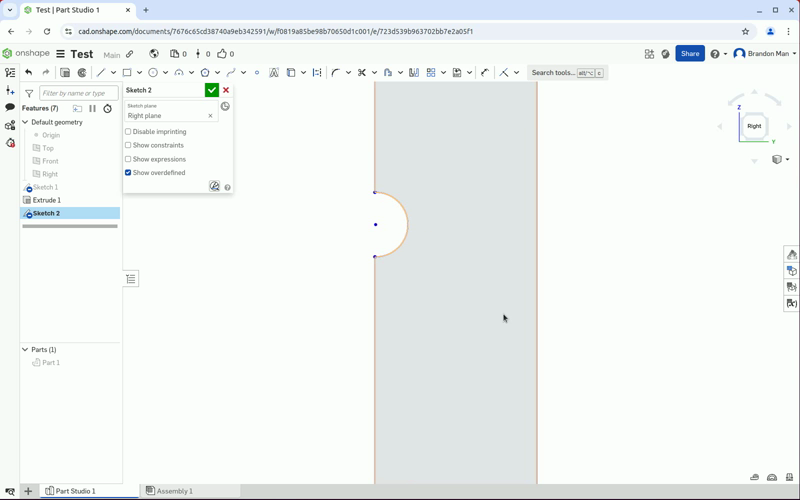
scroll(6)
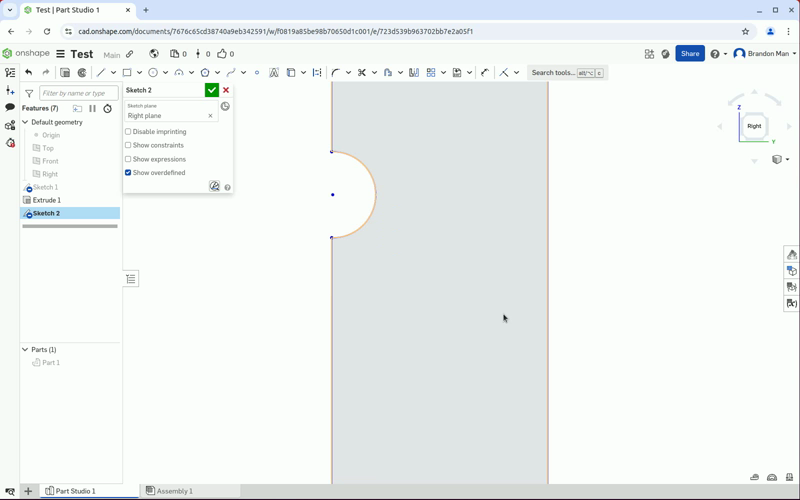
scroll(6)
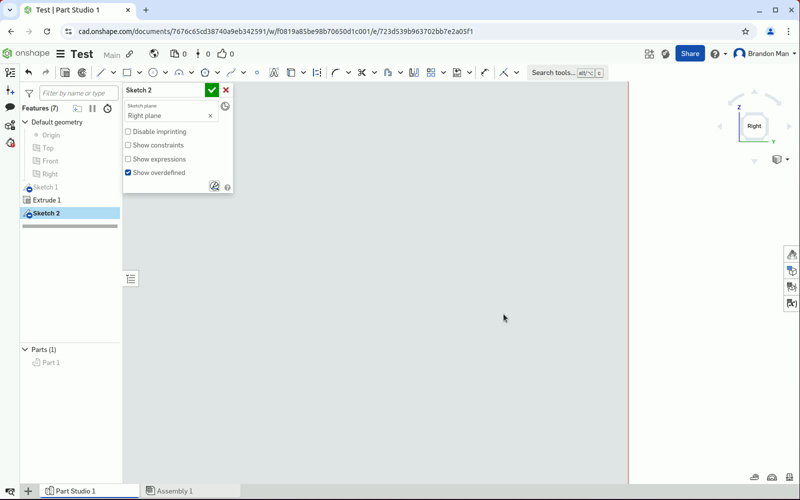
click(503, 313)
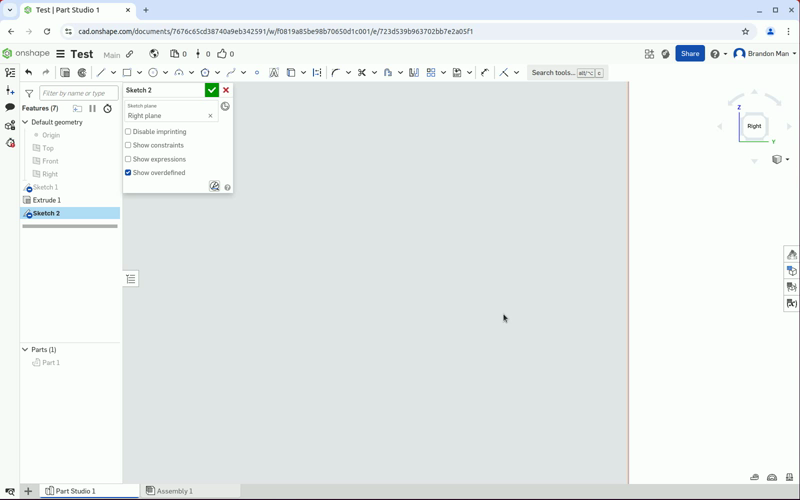
scroll(-6)
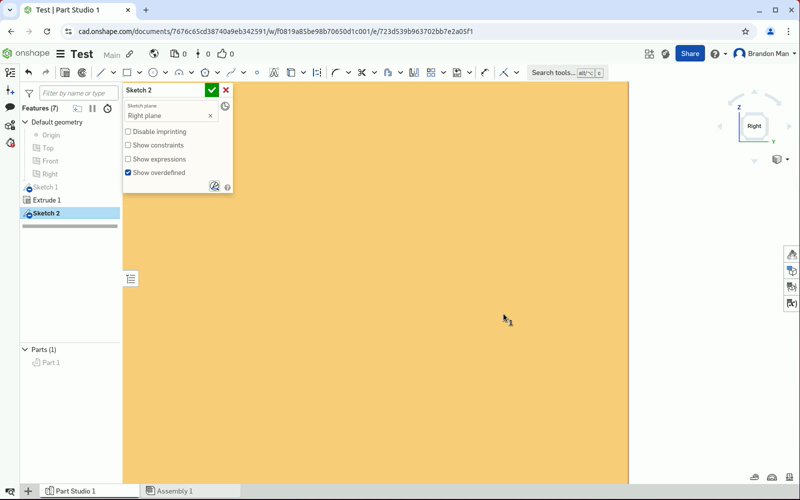
scroll(-6)
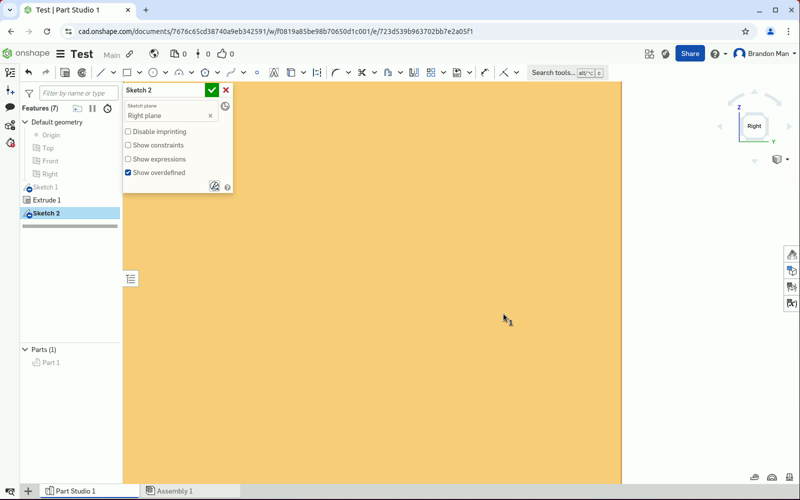
scroll(-6)
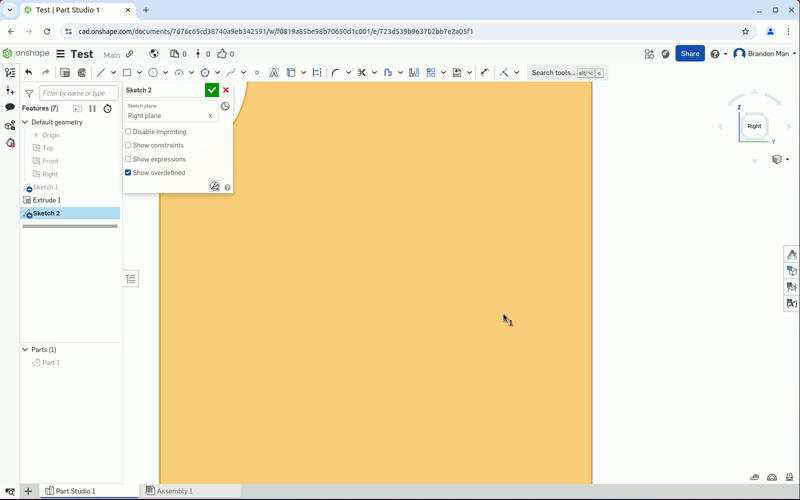
scroll(-6)
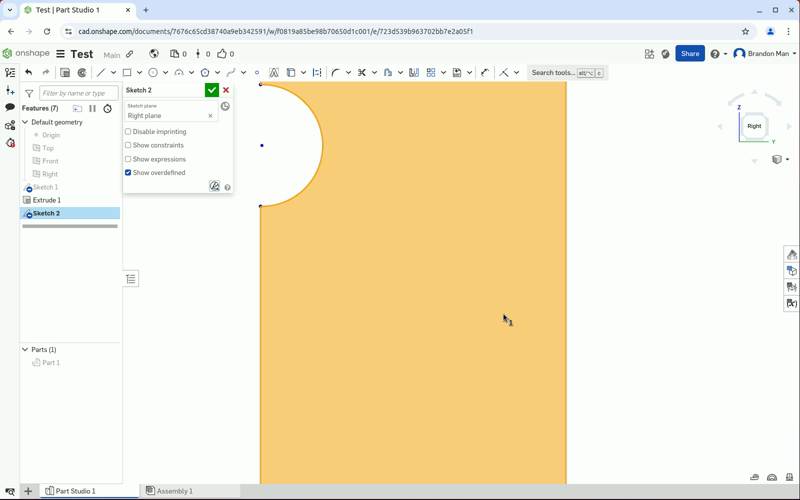
scroll(-6)
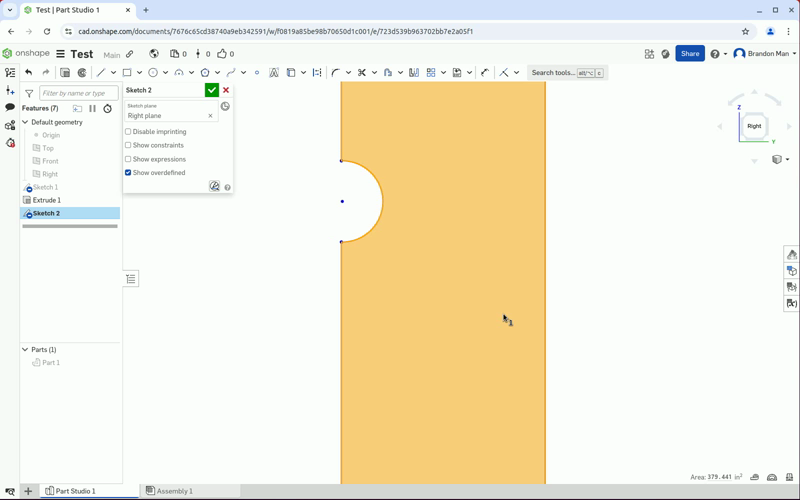
scroll(-6)
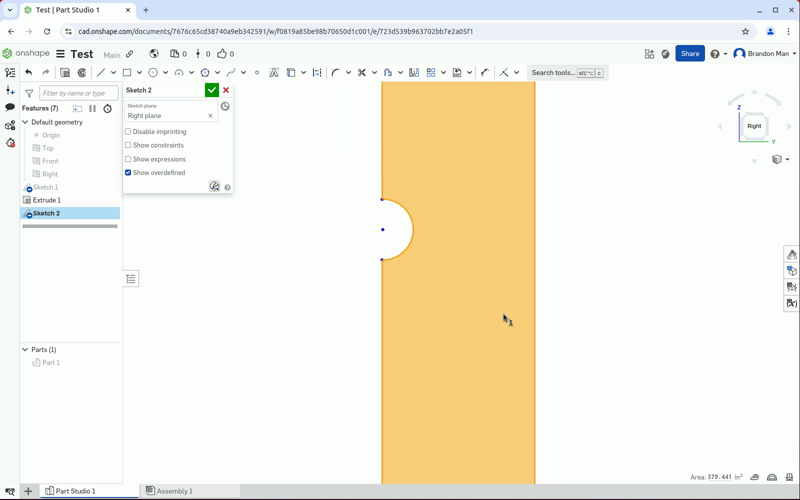
scroll(-6)
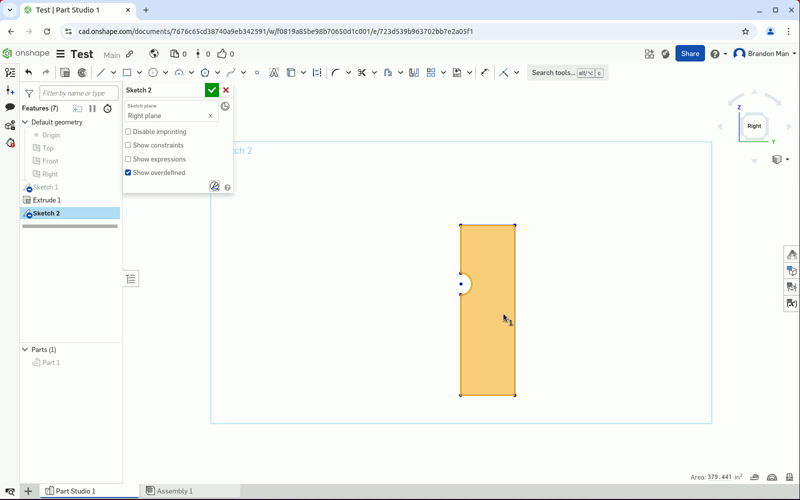
mouse_move(73, 352)
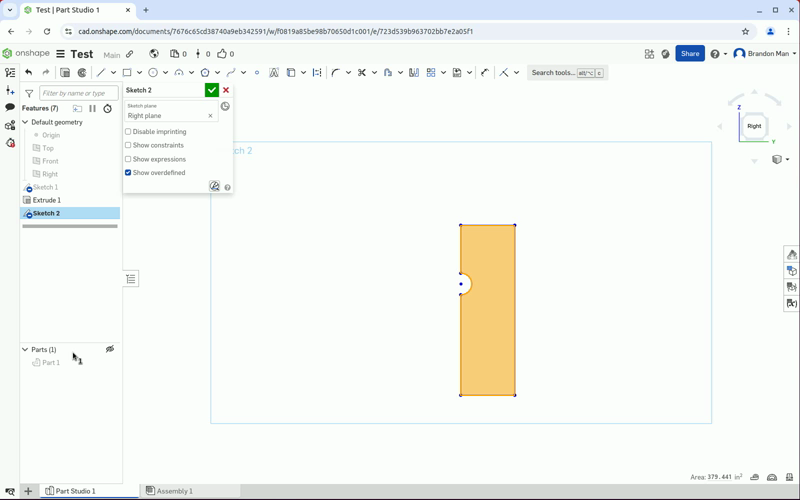
key(shift+y)
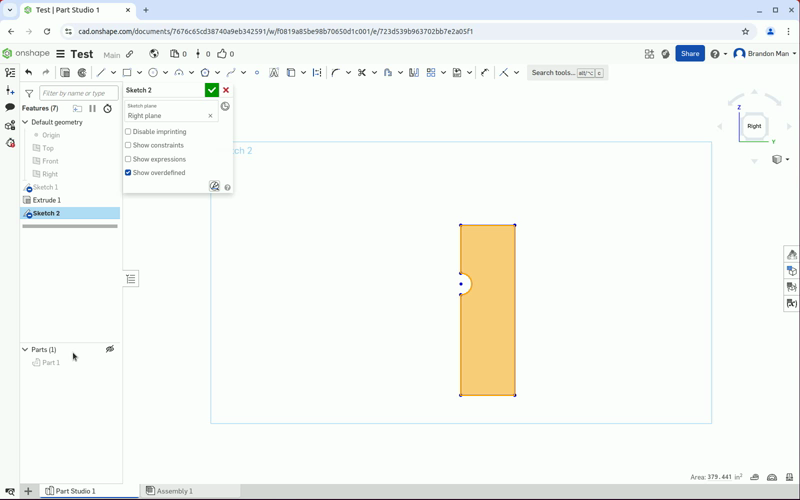
key(shift+e)
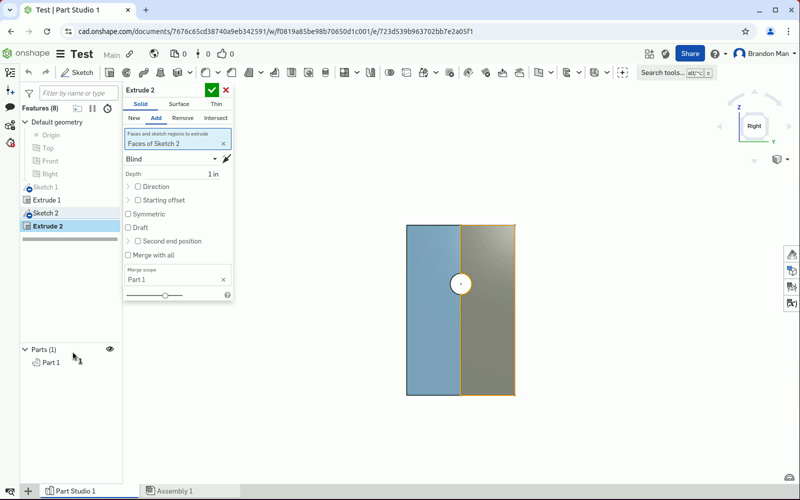
mouse_move(143, 106)
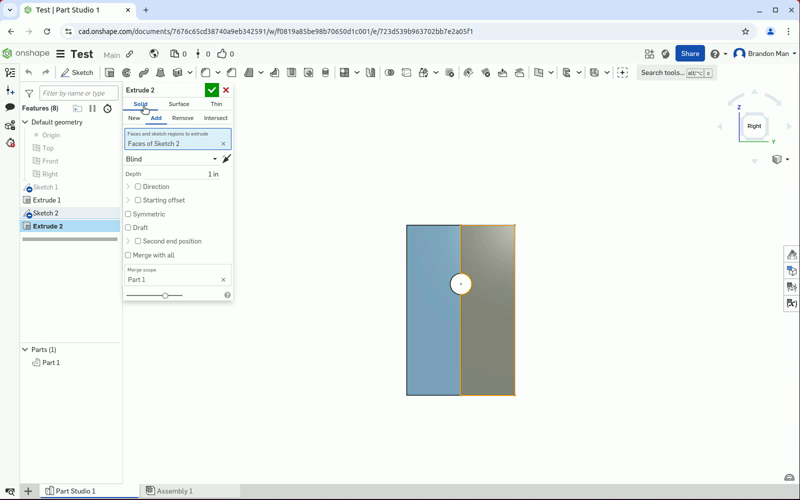
click(143, 106)
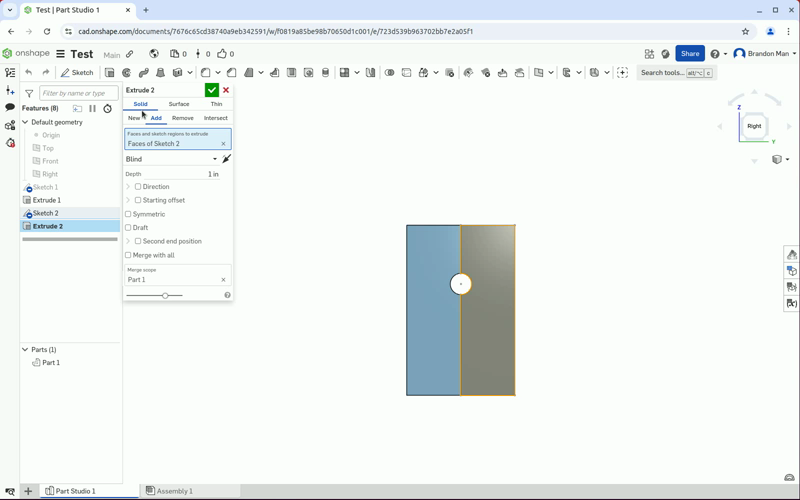
mouse_move(137, 120)
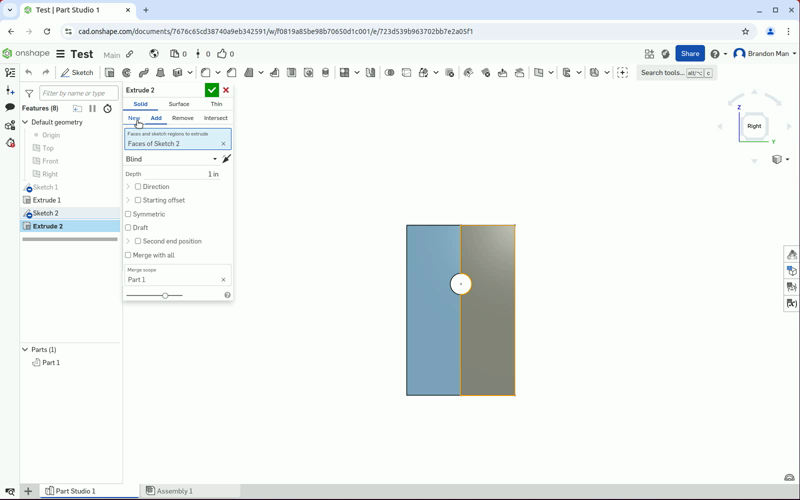
click(137, 120)
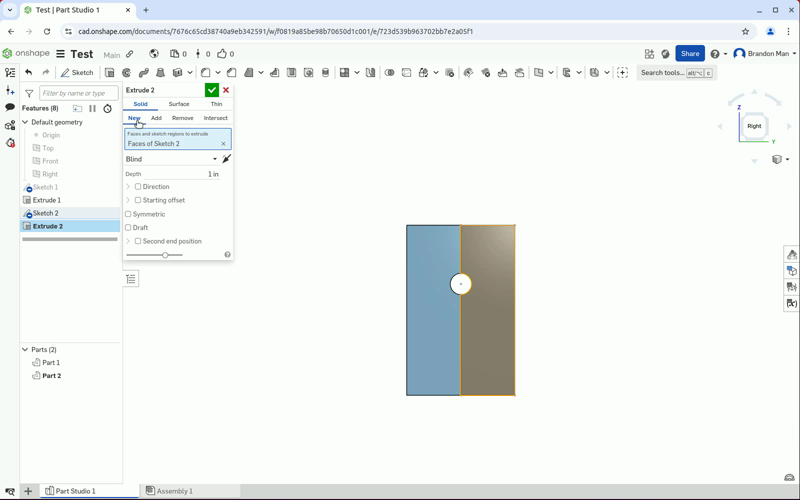
key(tab, 4)
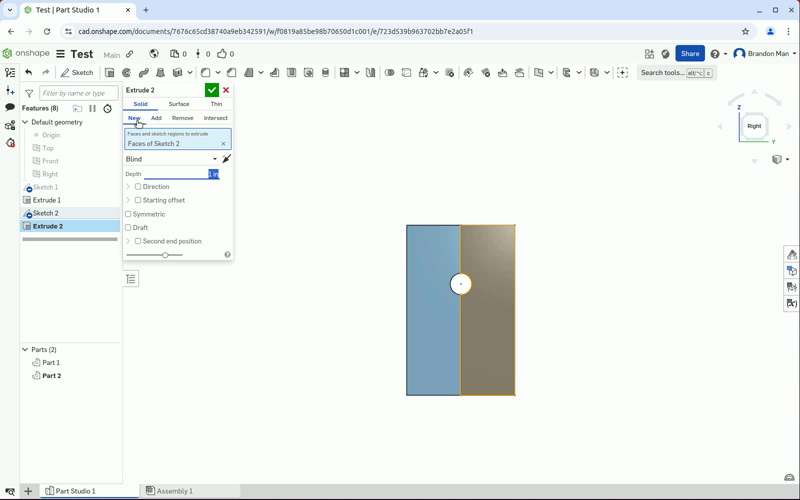
text(3.37)
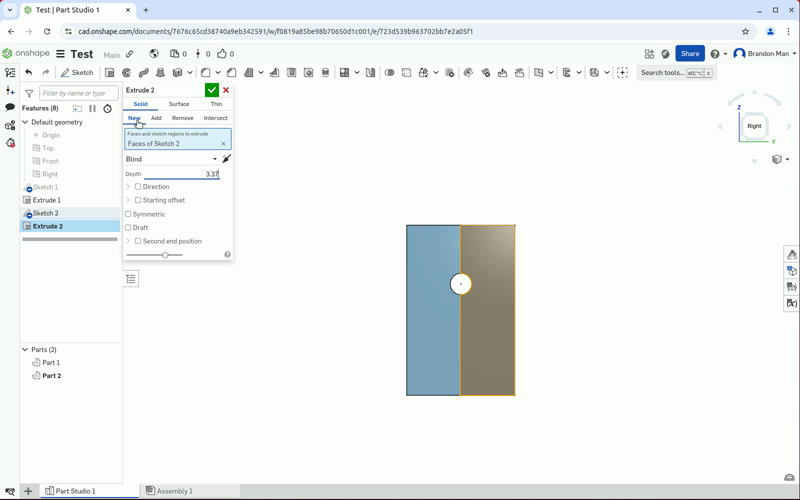
key(enter)
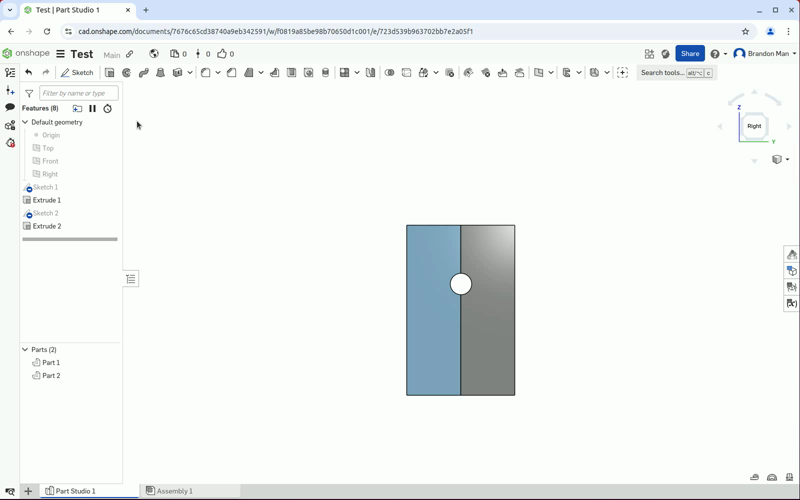
key(shift+h)
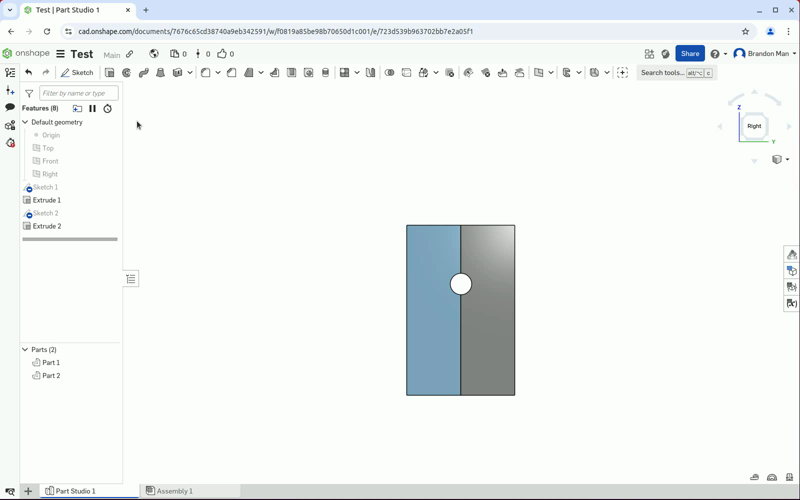
key(shift+h)
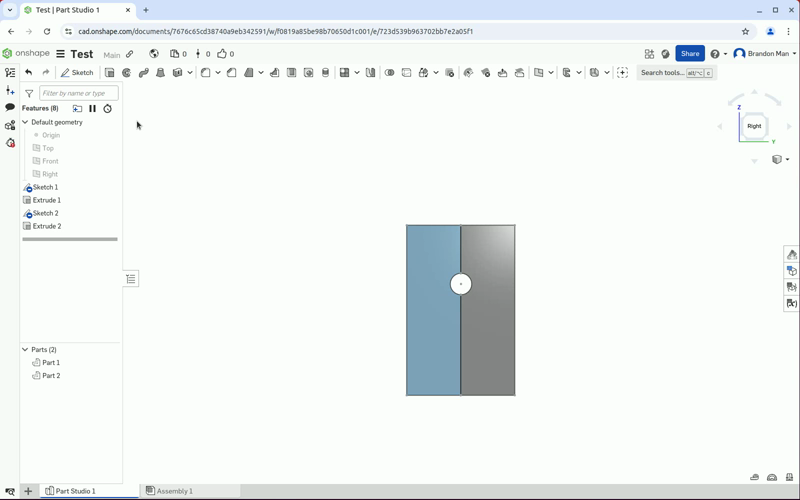
key(shift+7)
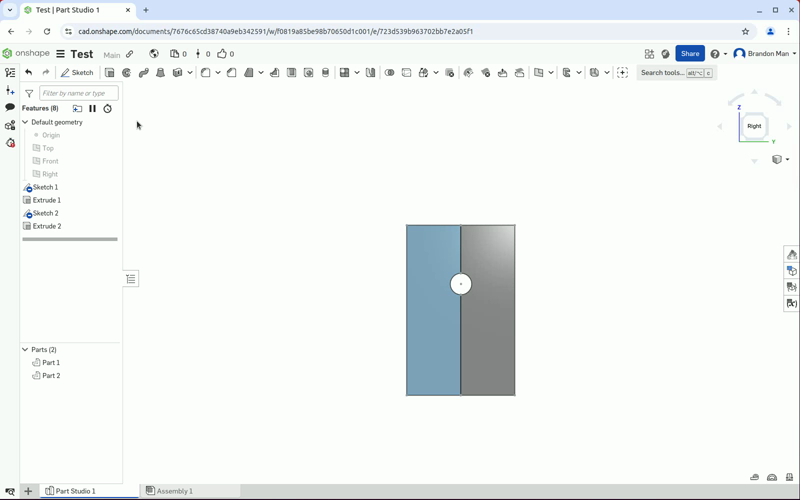
key(right, 2)
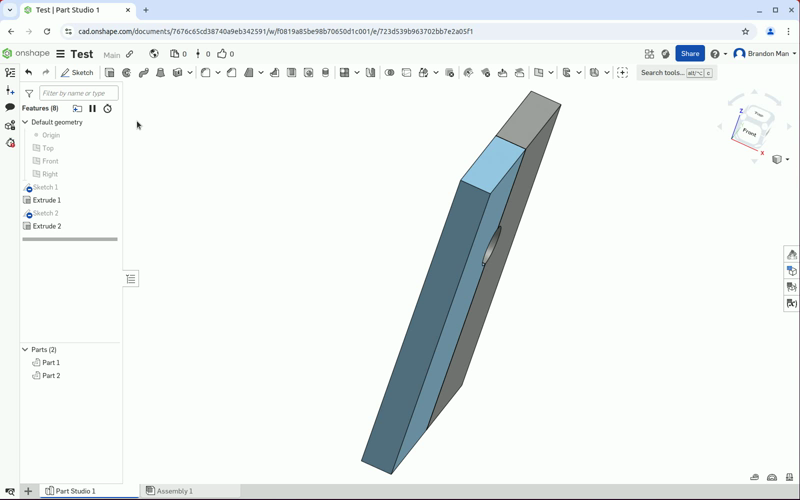
key(down, 2)
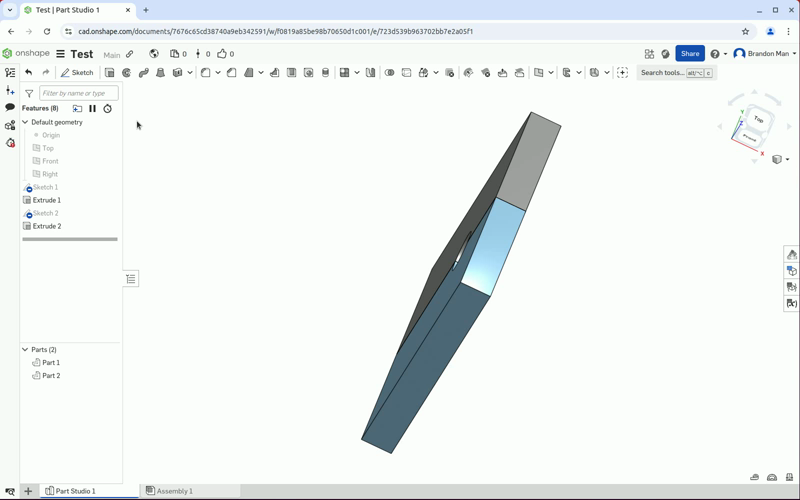
key(up, 2)
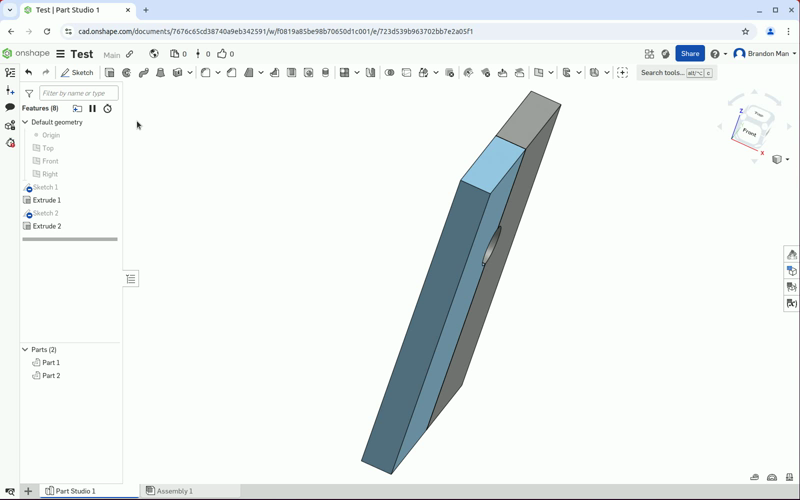
key(left, 2)
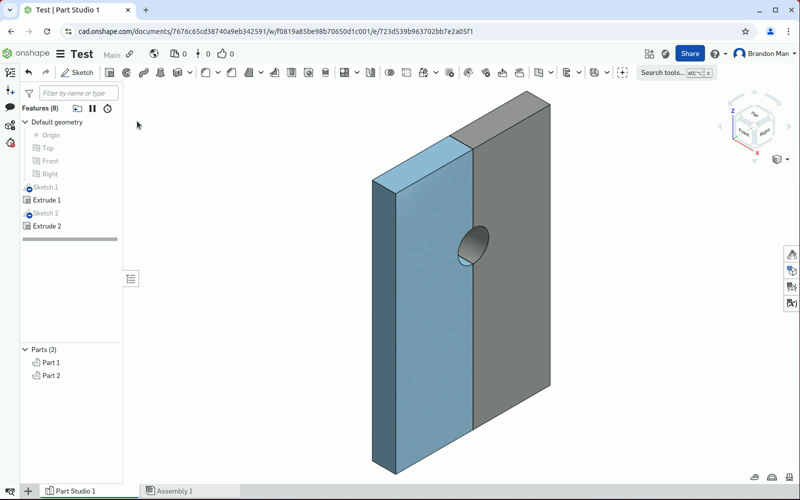
mouse_move(73, 189)
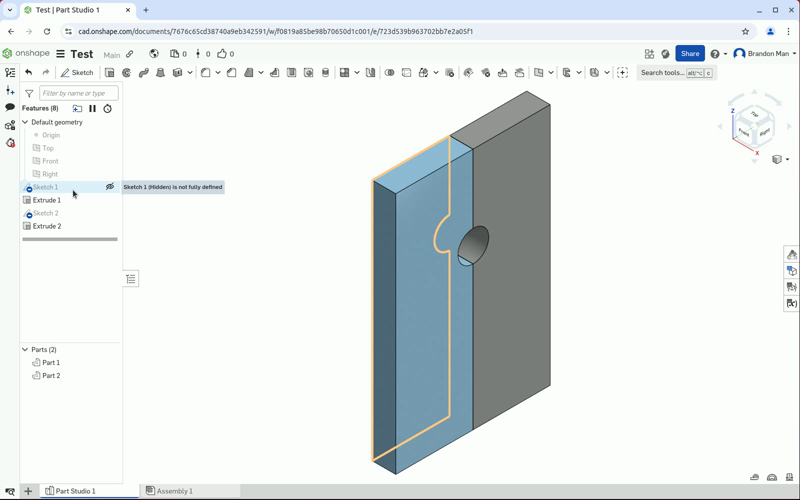
click(73, 189)